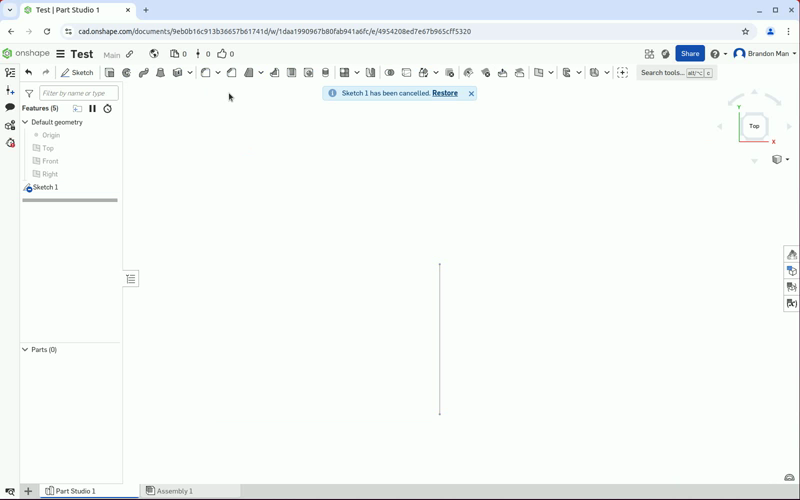
key(shift+h)
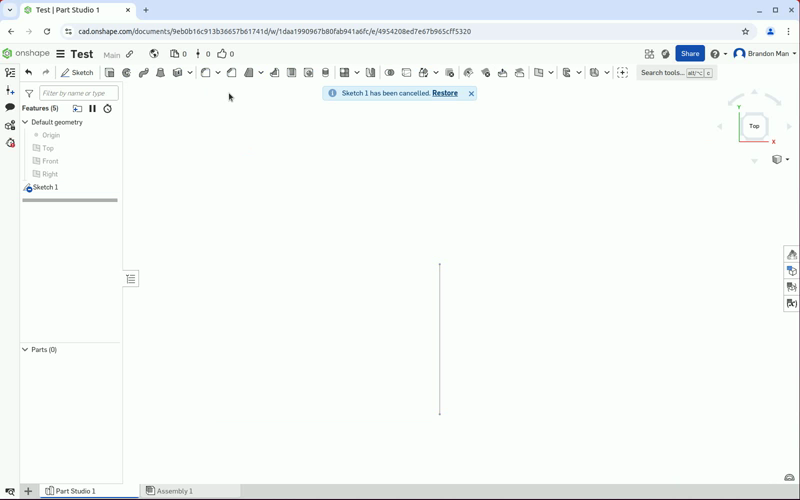
key(shift+s)
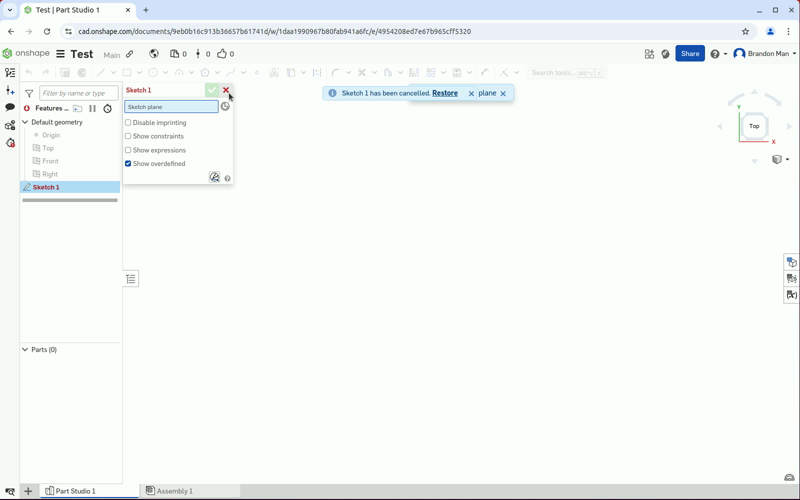
mouse_move(73, 150)
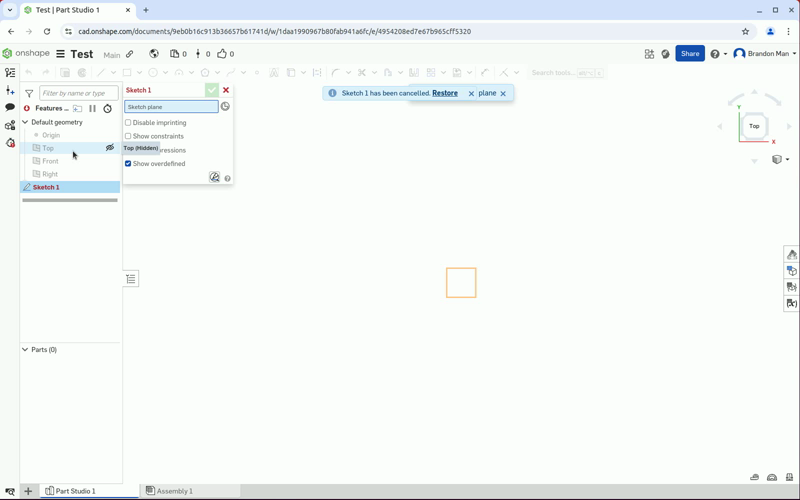
click(73, 150)
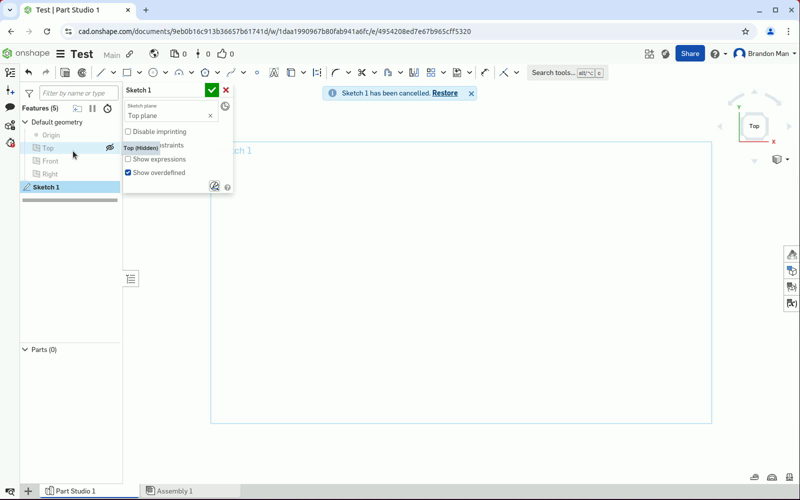
mouse_move(73, 352)
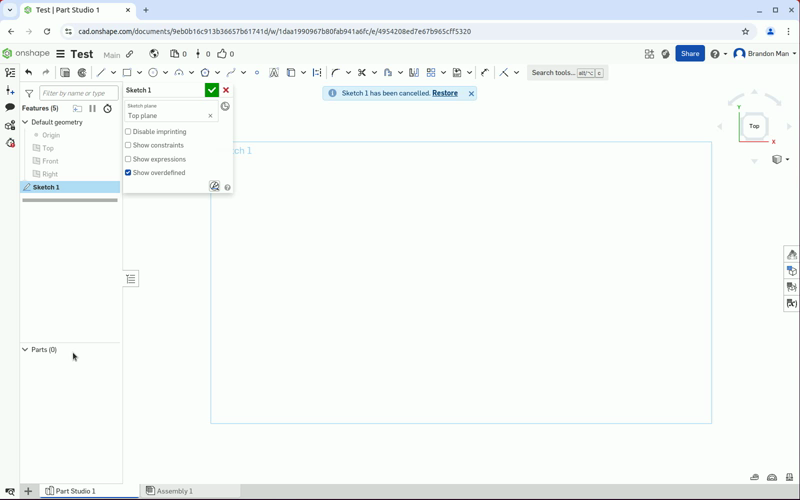
key(y)
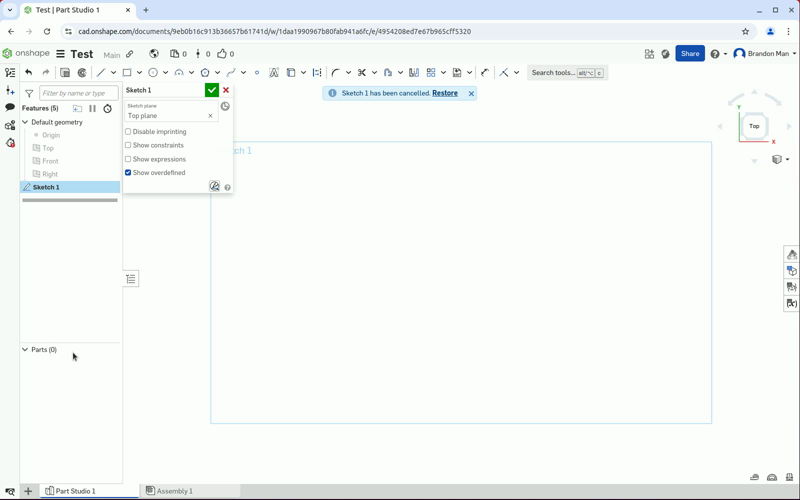
key(c)
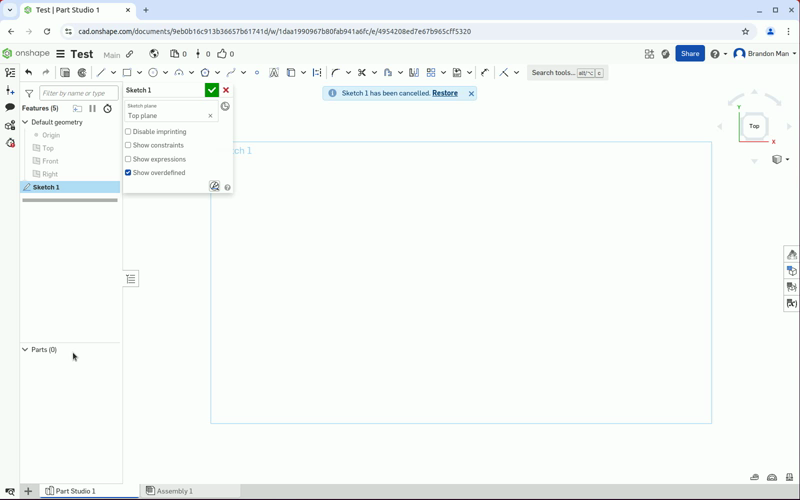
key_down(shift)
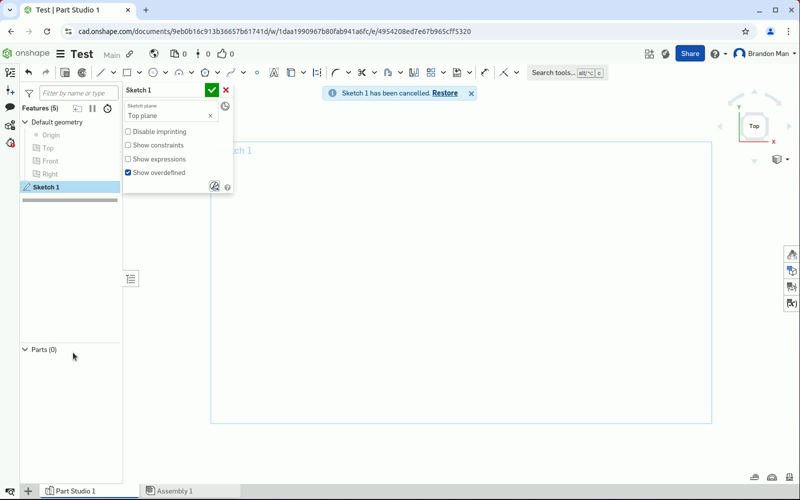
mouse_move(391, 262)
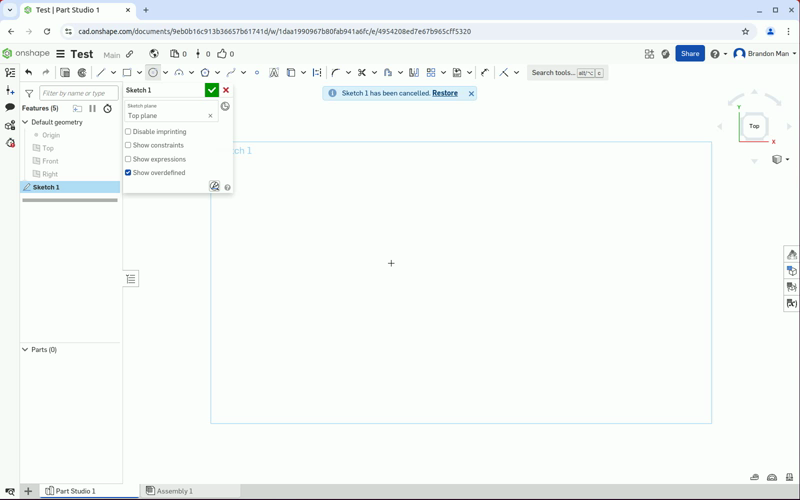
click(391, 262)
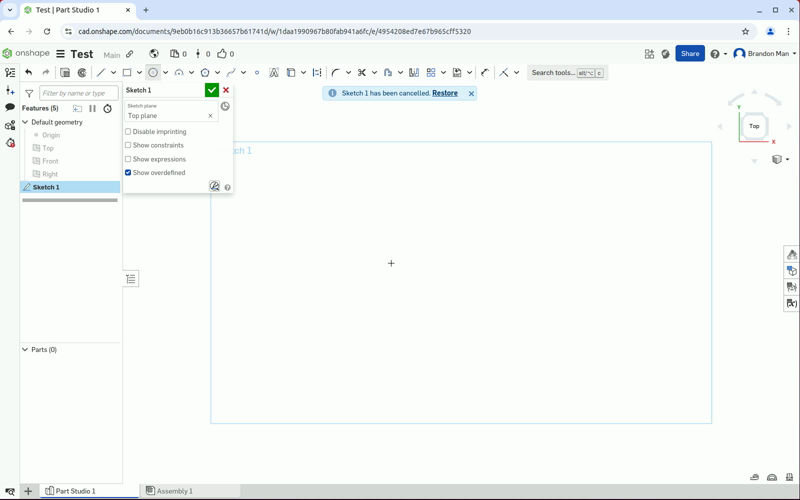
key_up(shift)
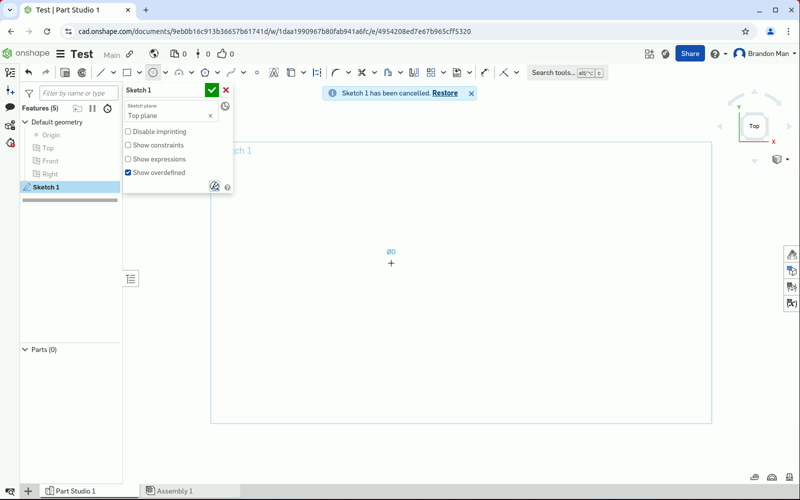
mouse_move(420, 262)
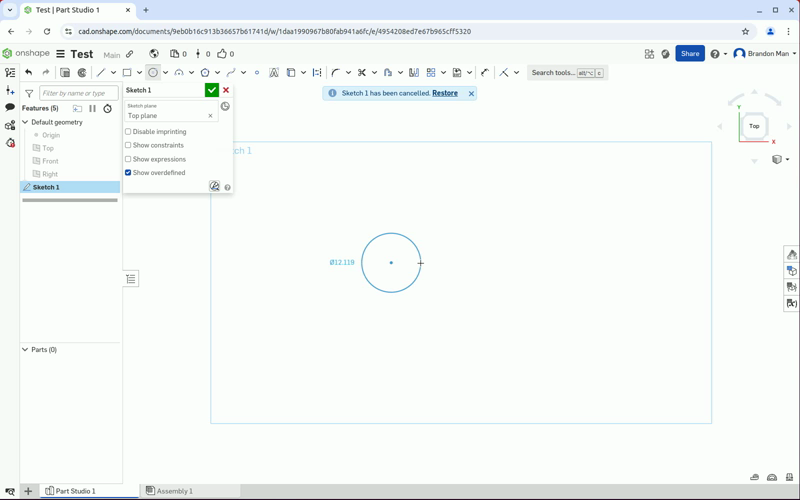
click(420, 262)
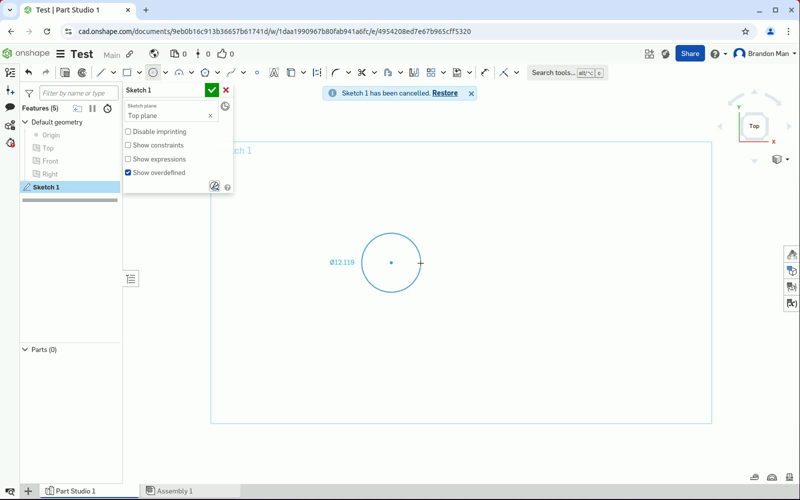
key(esc)
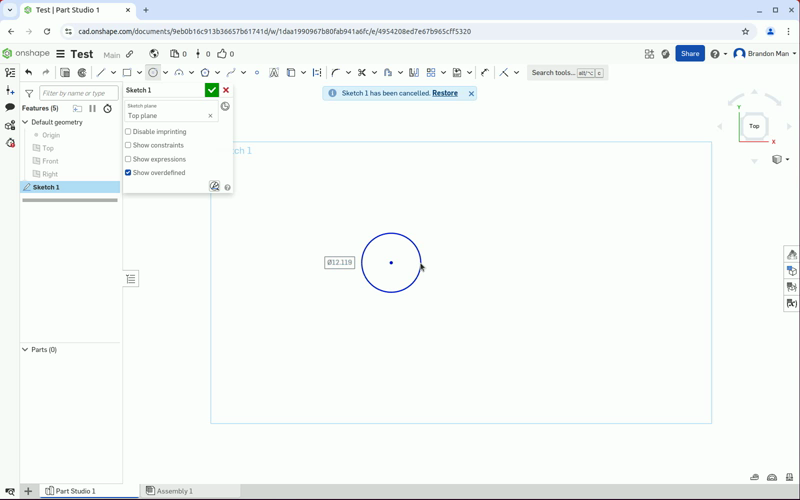
mouse_move(389, 237)
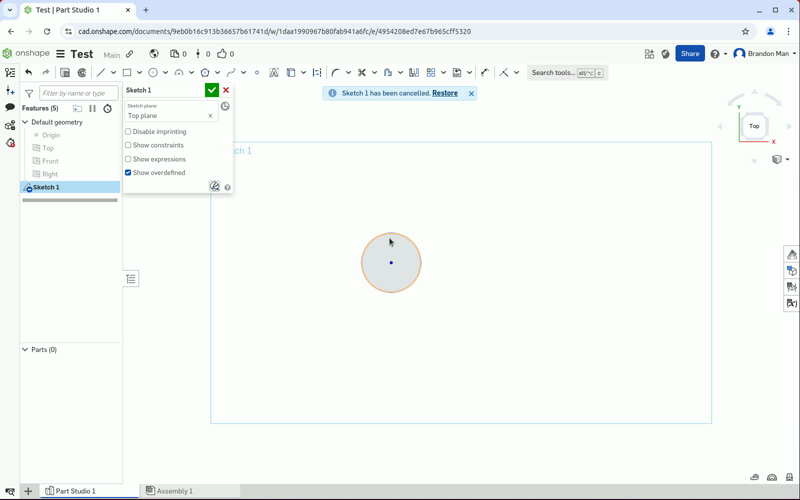
click(389, 237)
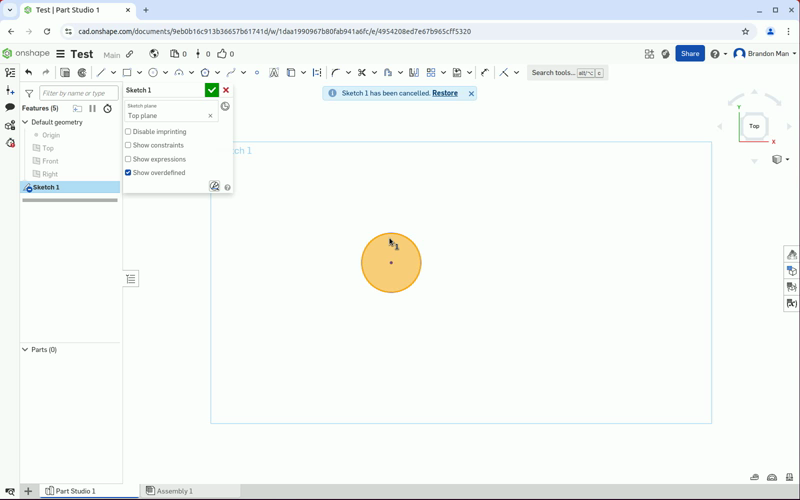
mouse_move(73, 352)
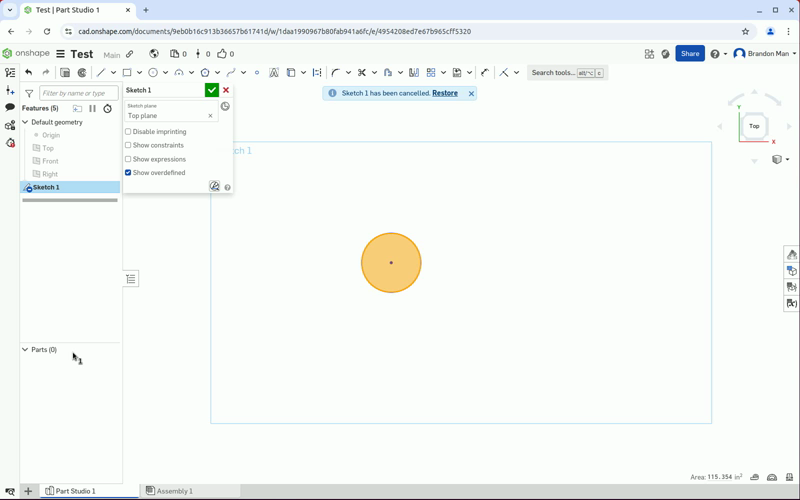
key(shift+y)
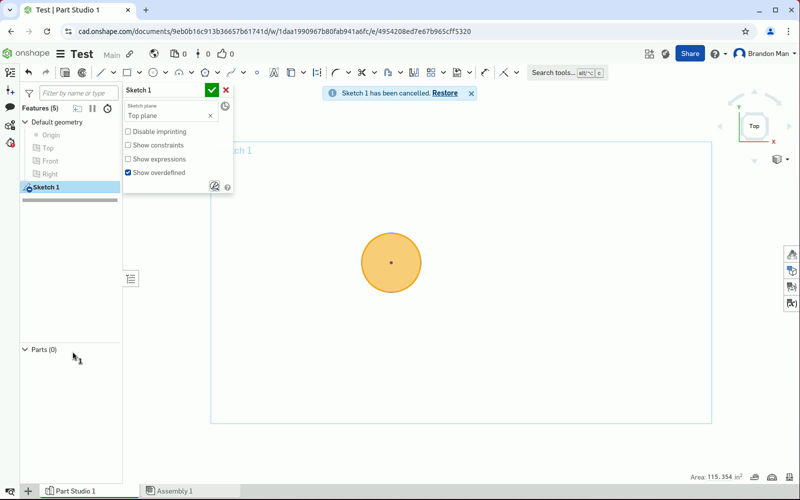
key(shift+e)
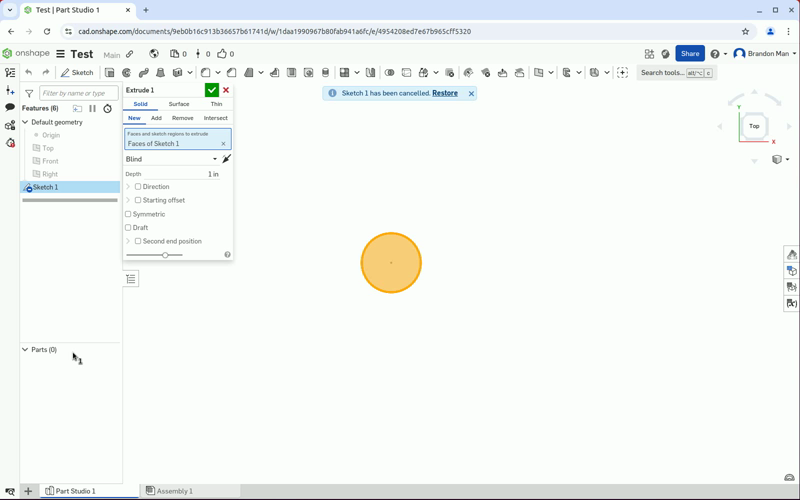
mouse_move(143, 106)
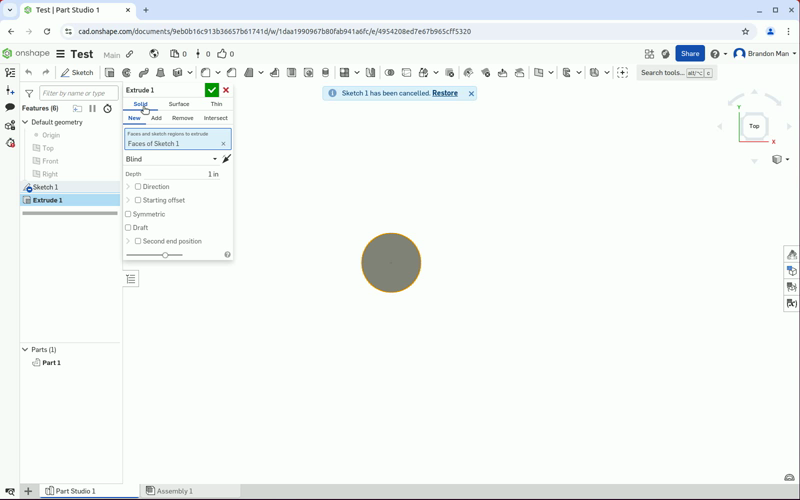
click(143, 106)
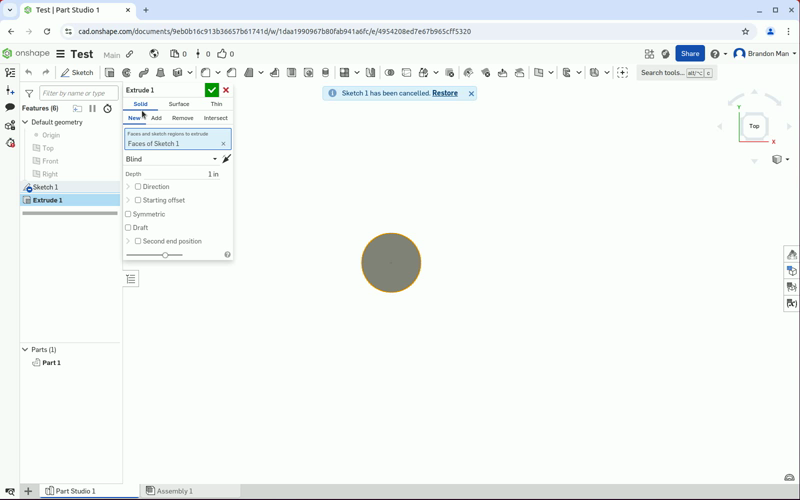
mouse_move(137, 120)
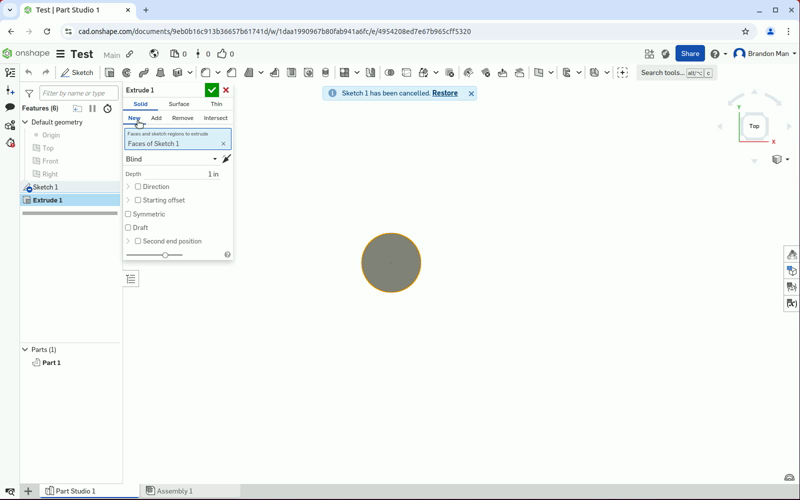
click(137, 120)
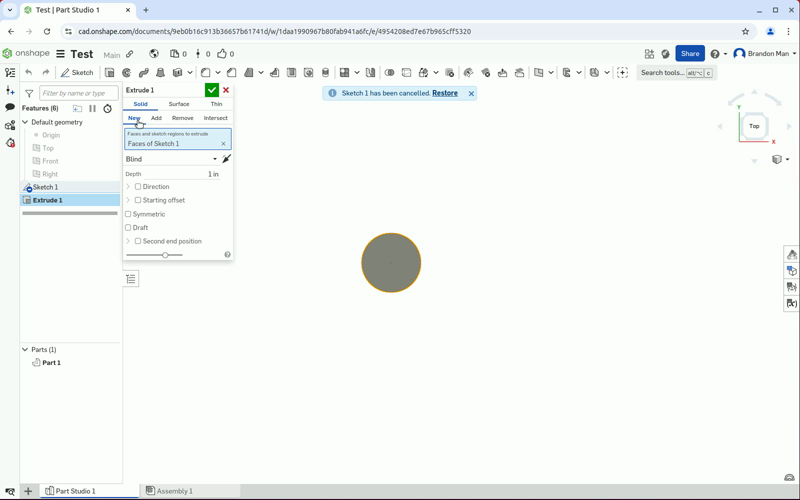
key(tab, 4)
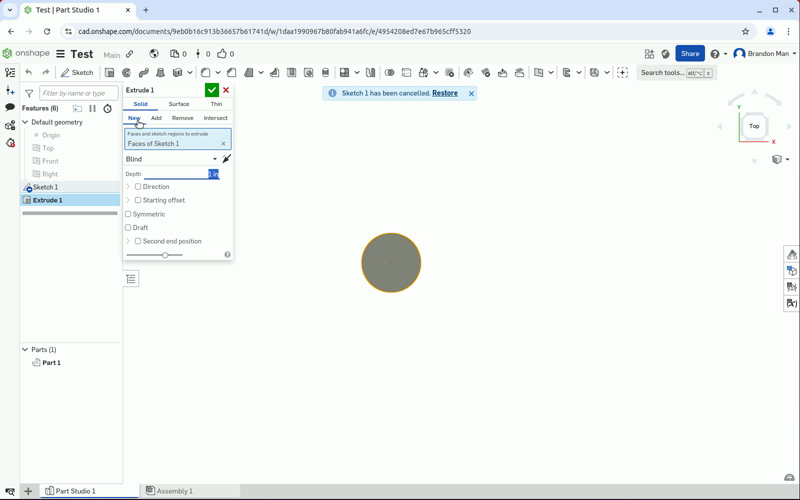
text(9.628)
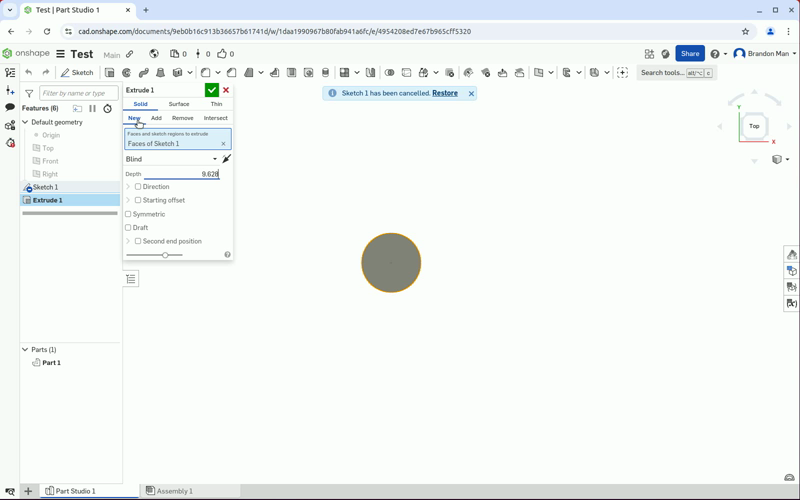
key(enter)
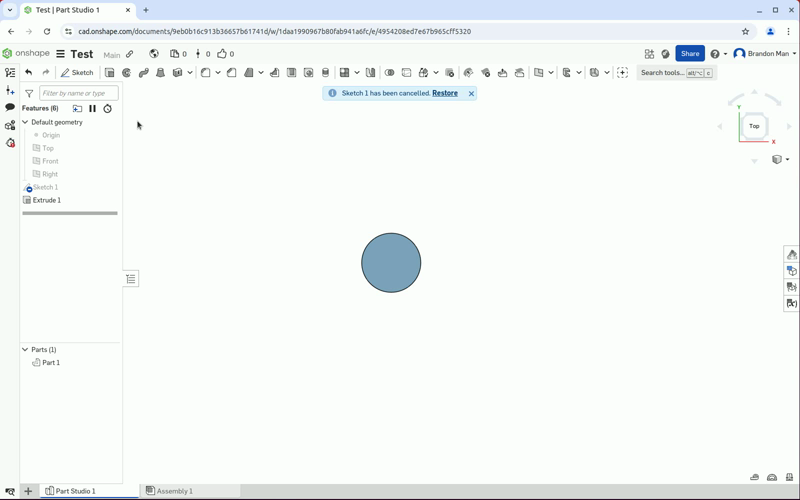
key(shift+h)
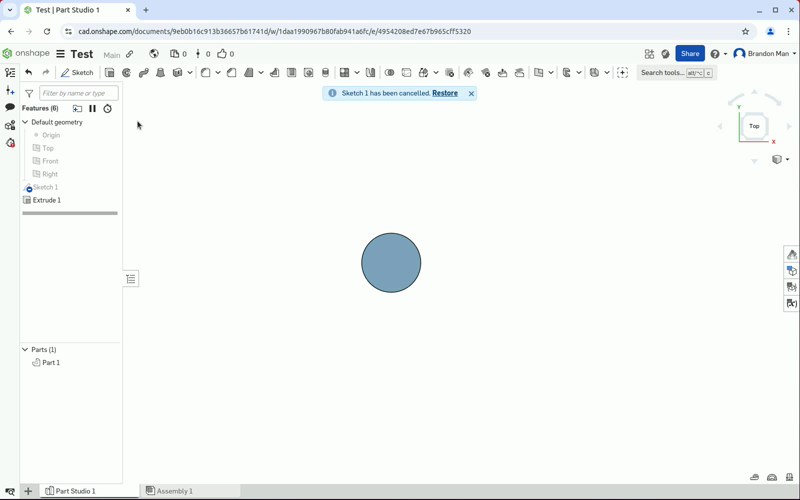
key(shift+h)
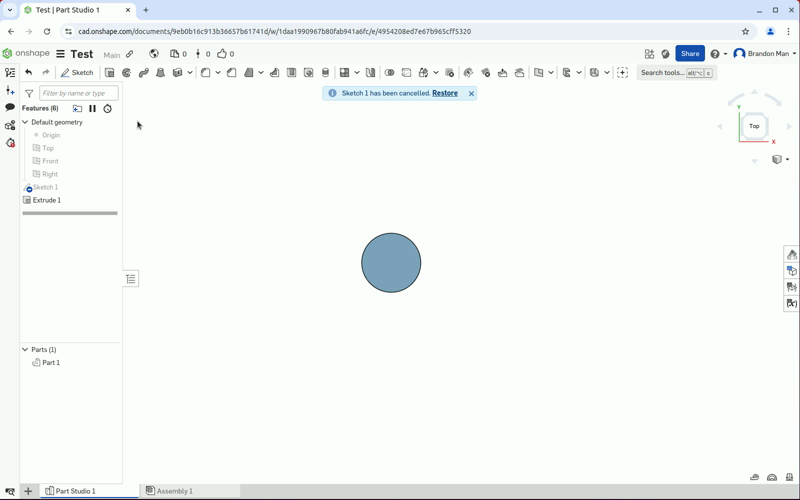
mouse_move(73, 189)
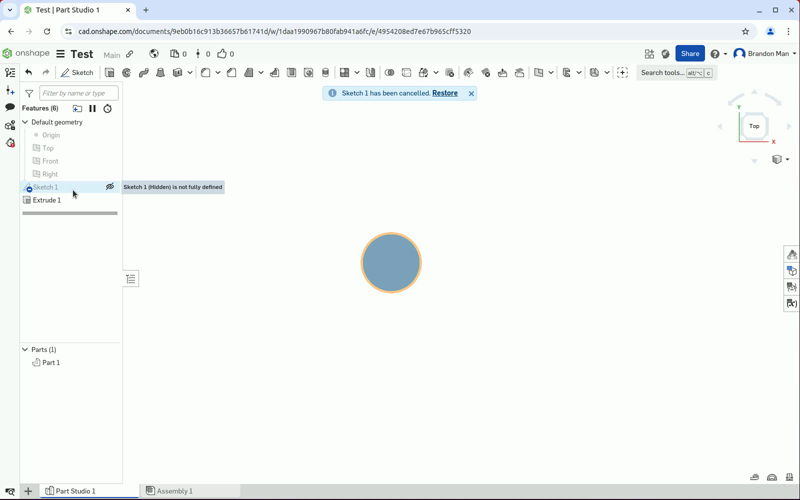
click(73, 189)
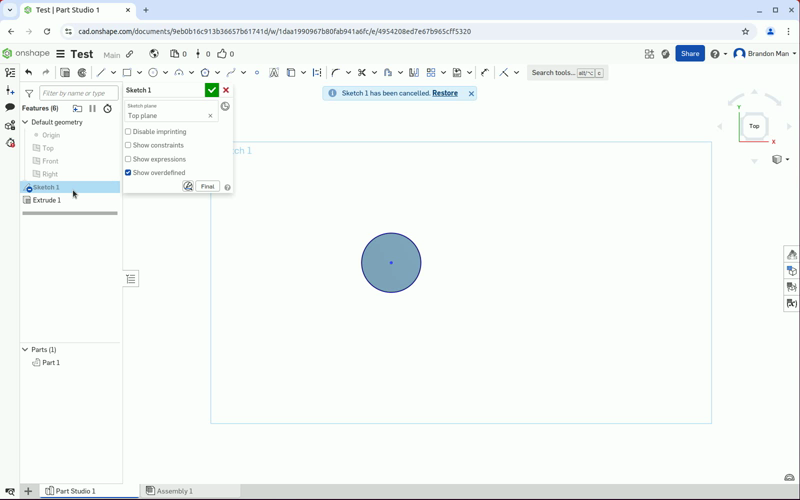
mouse_move(229, 92)
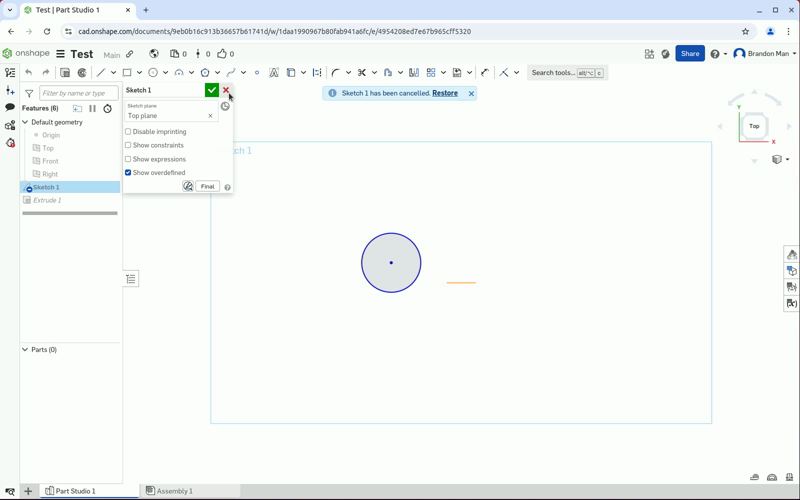
click(229, 92)
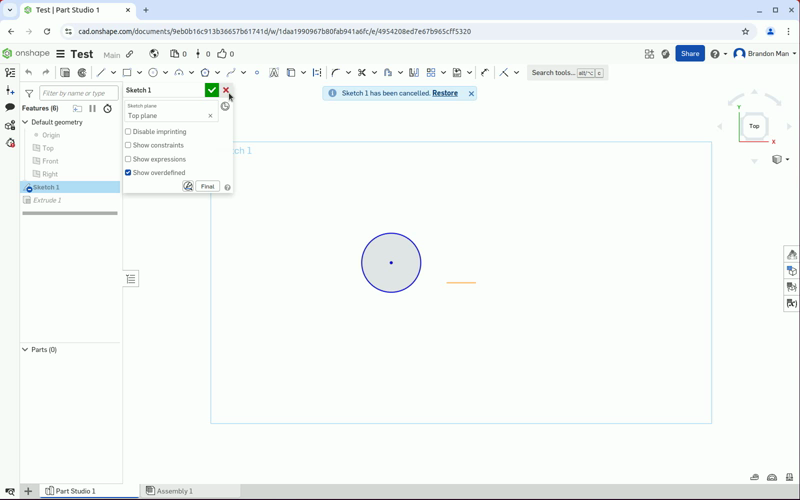
key(shift+s)
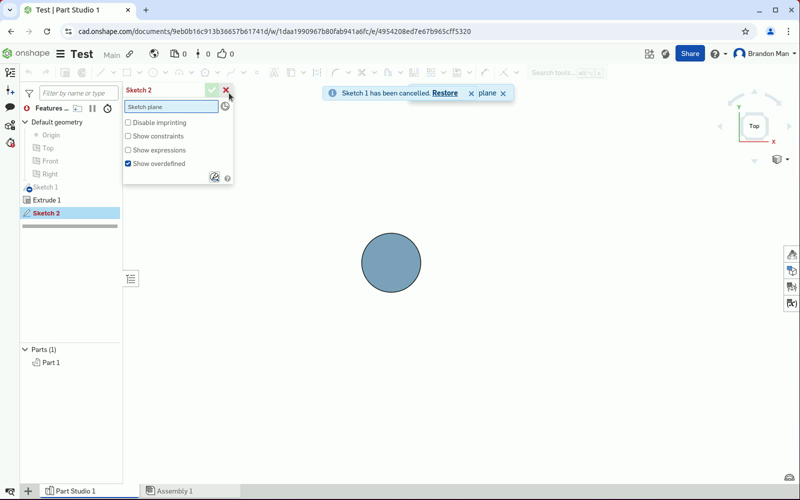
mouse_move(73, 150)
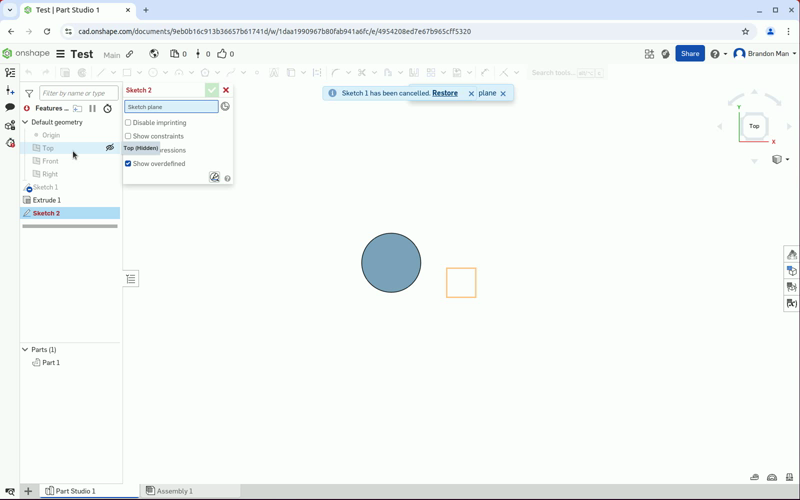
click(73, 150)
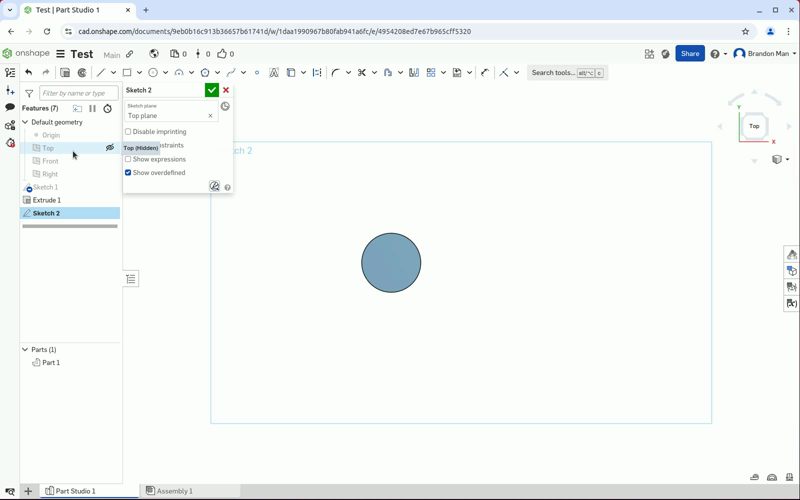
mouse_move(73, 352)
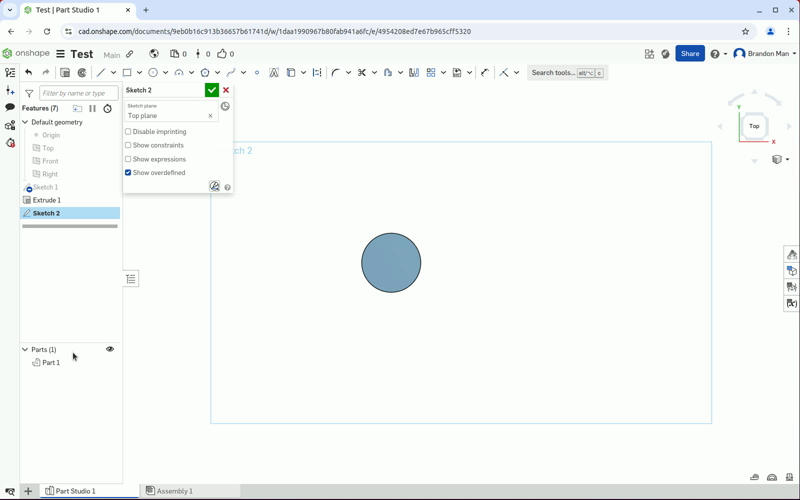
key(y)
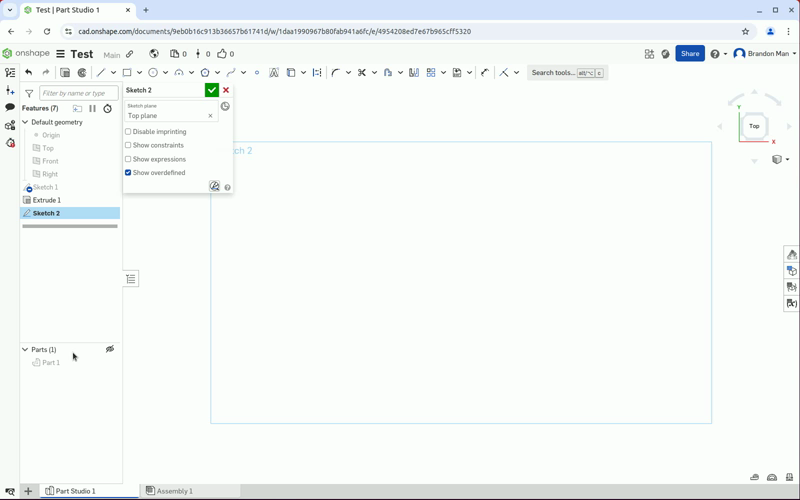
key(c)
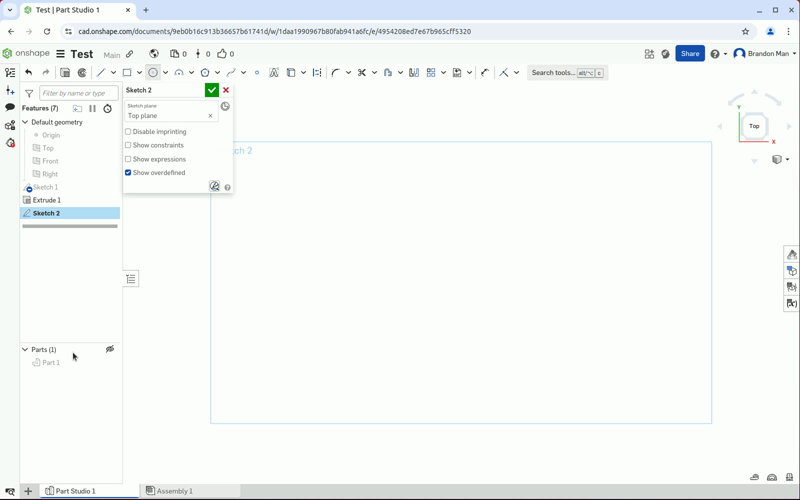
key_down(shift)
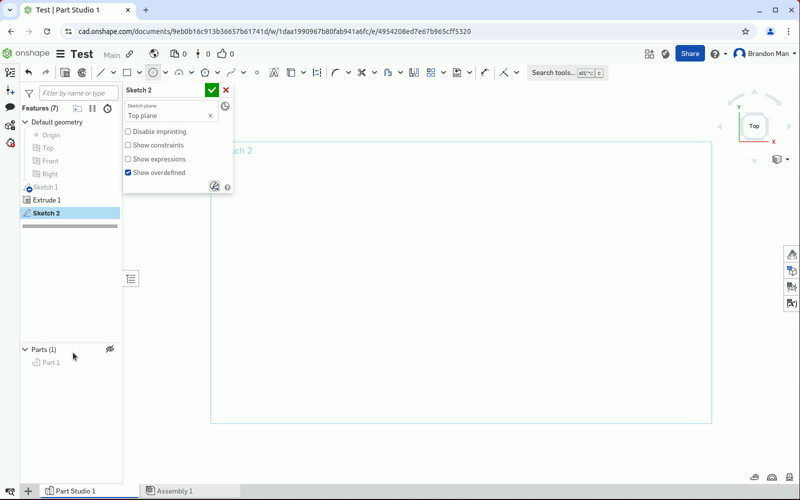
mouse_move(461, 282)
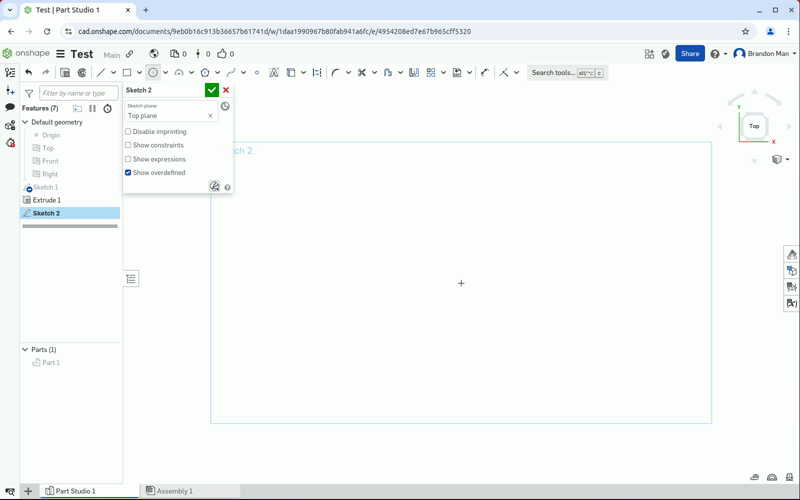
click(461, 282)
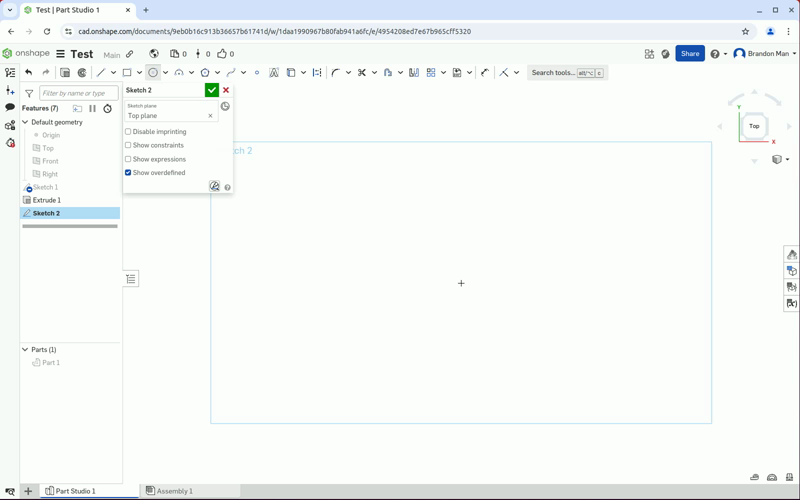
key_up(shift)
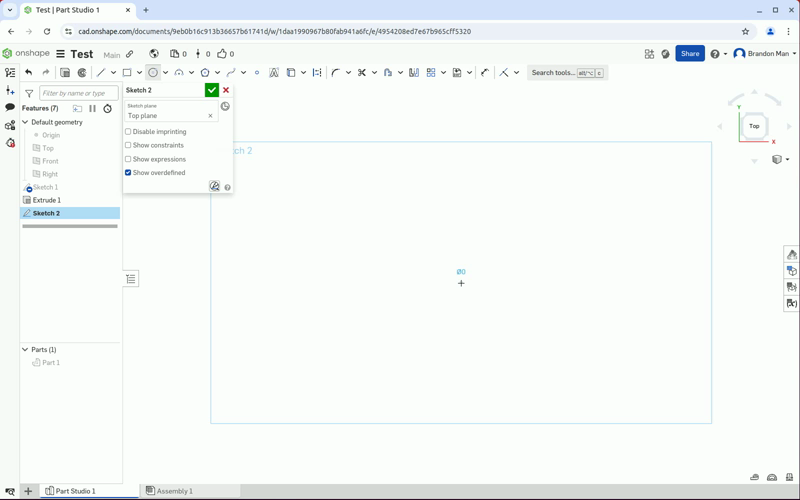
mouse_move(491, 282)
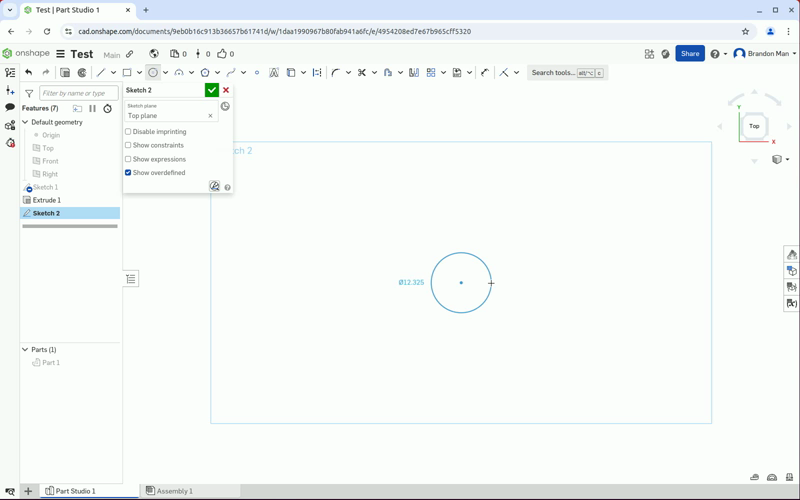
click(491, 282)
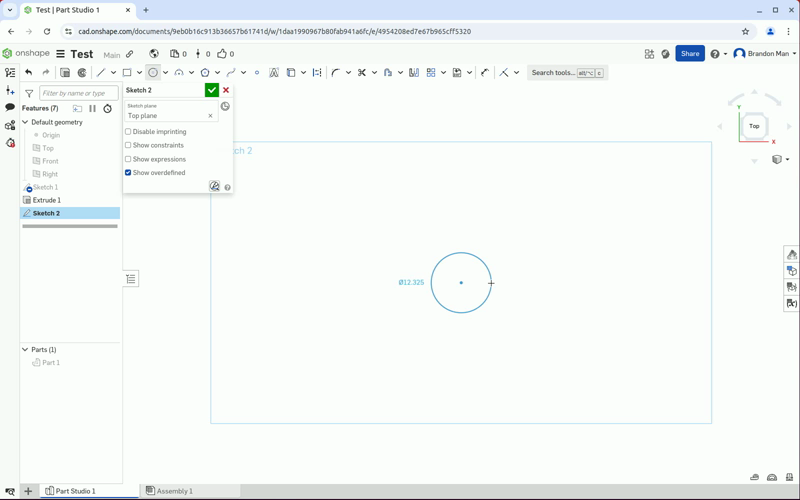
key(esc)
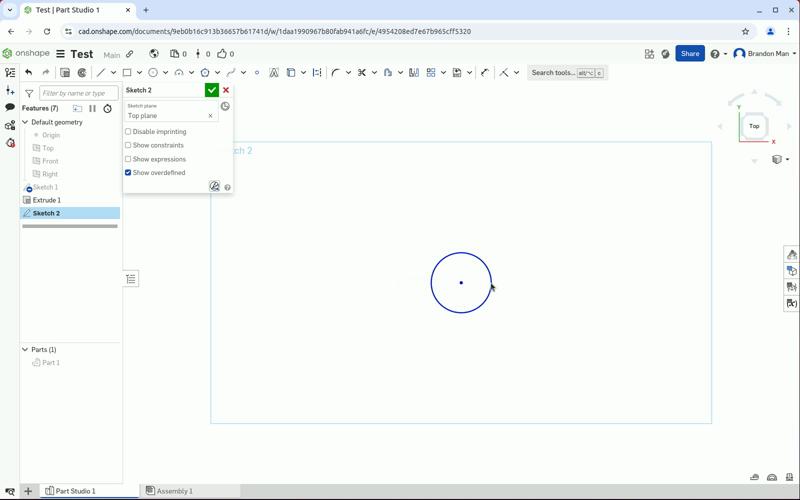
mouse_move(455, 308)
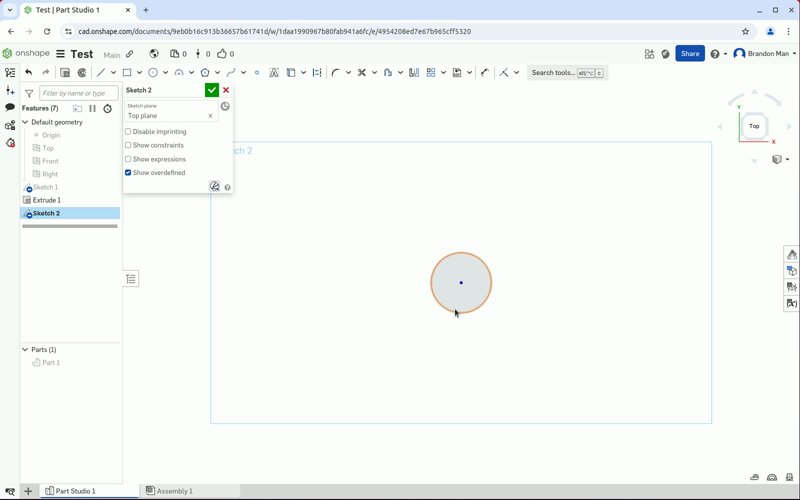
click(455, 308)
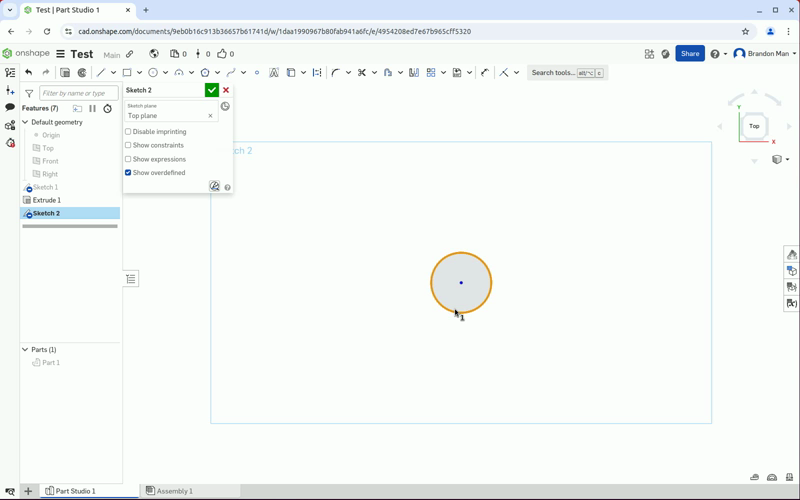
mouse_move(73, 352)
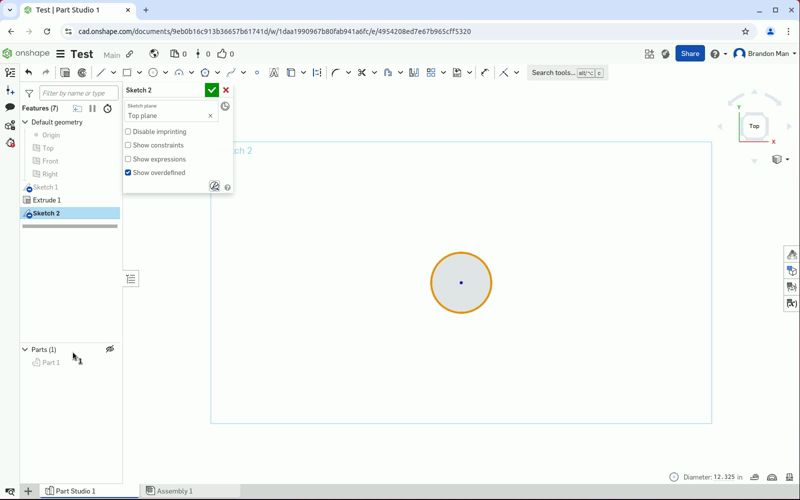
key(shift+y)
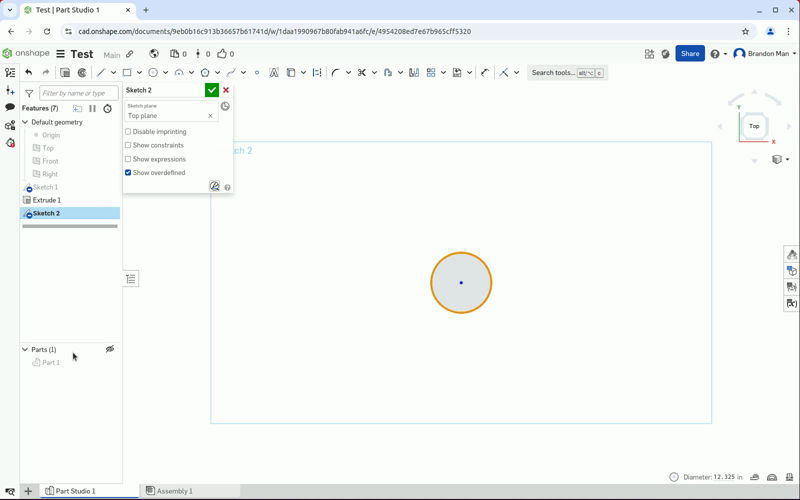
key(shift+e)
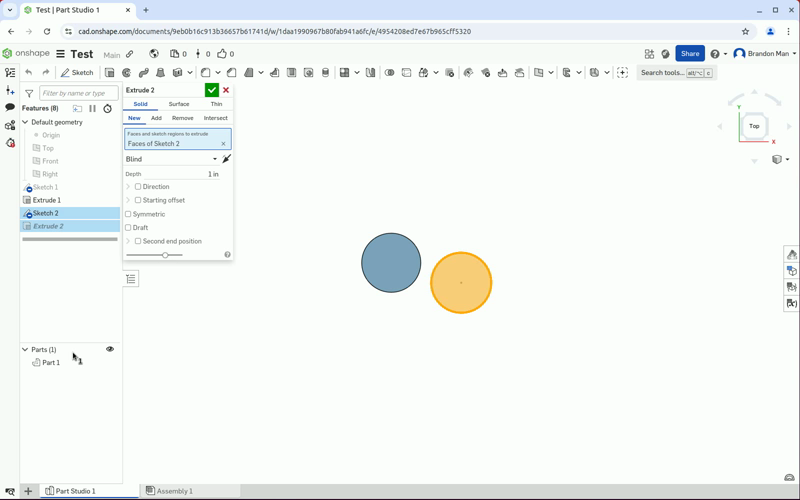
mouse_move(143, 106)
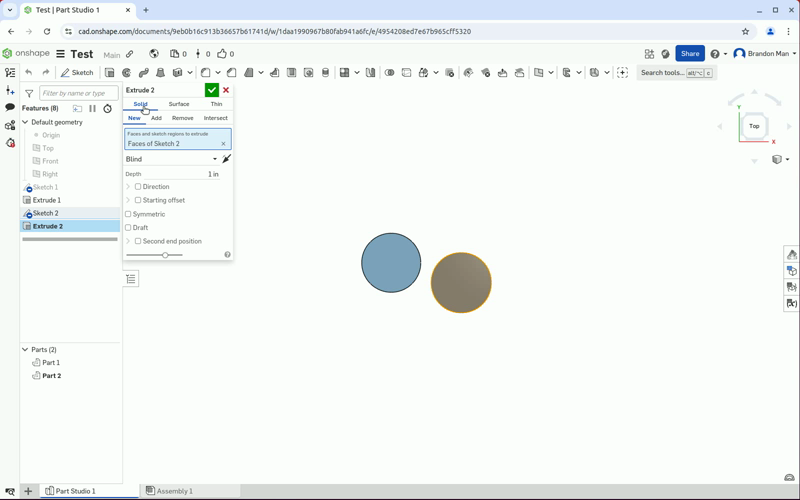
click(143, 106)
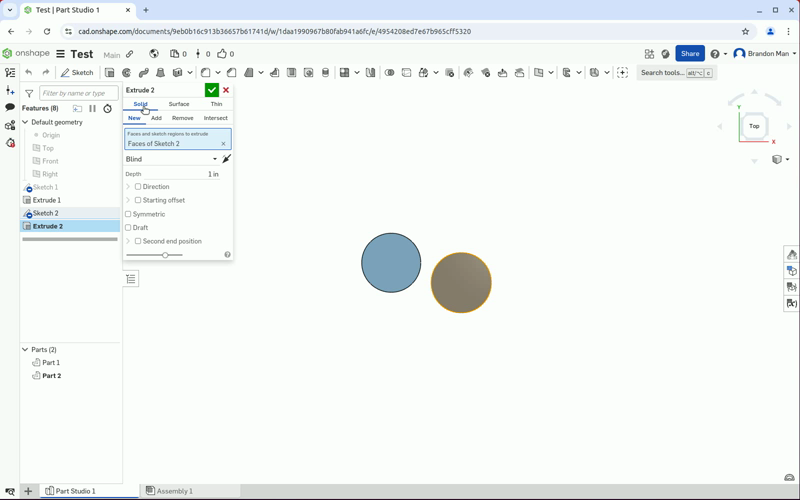
mouse_move(137, 120)
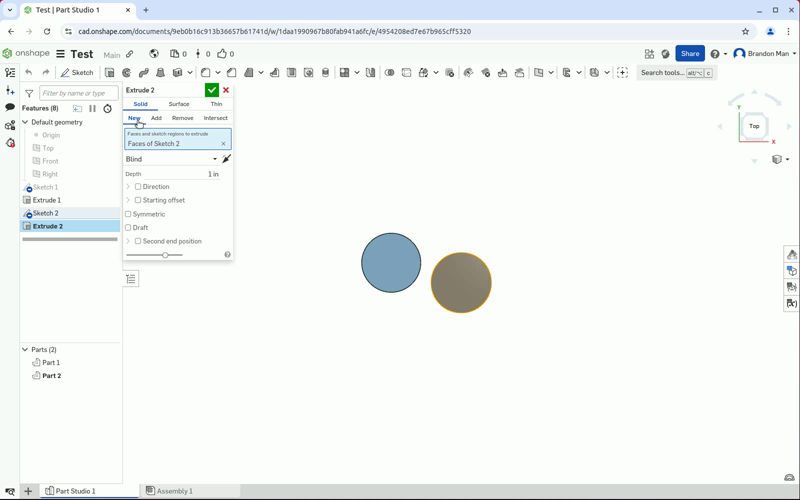
click(137, 120)
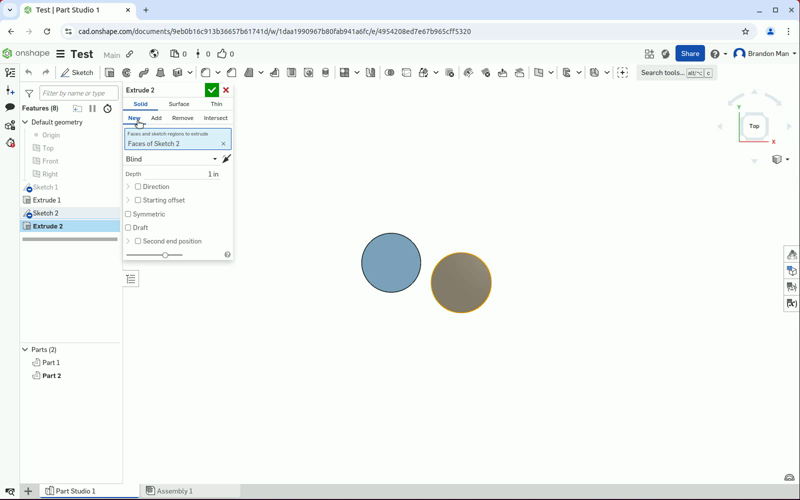
key(tab, 4)
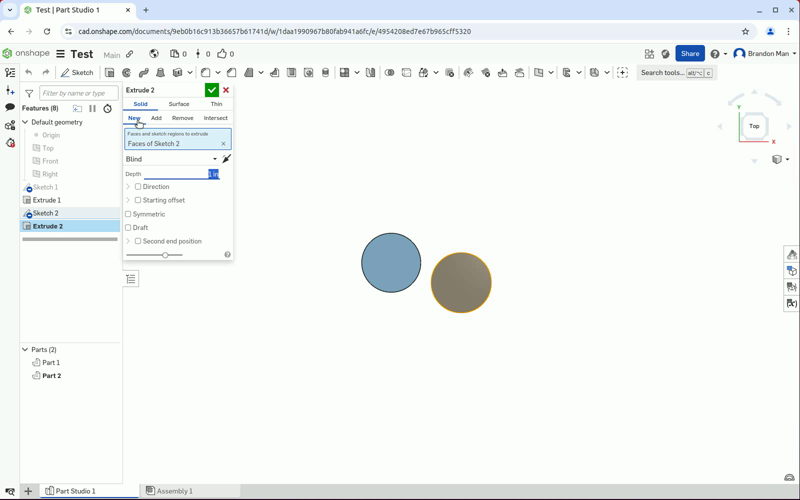
text(9.628)
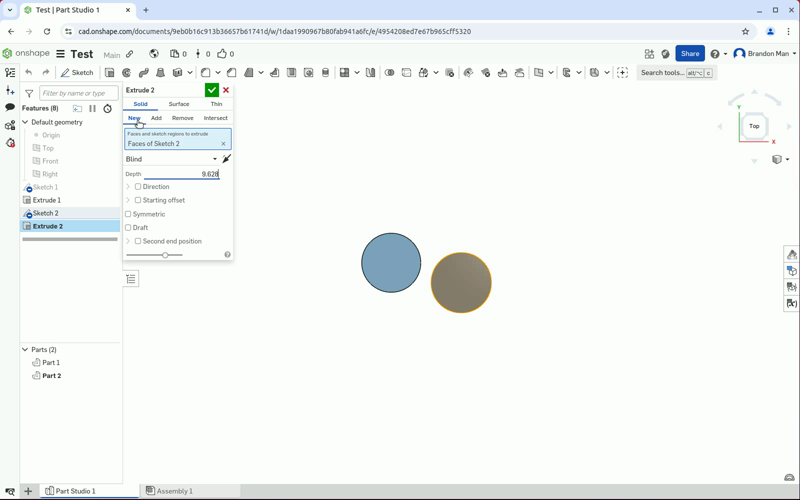
key(enter)
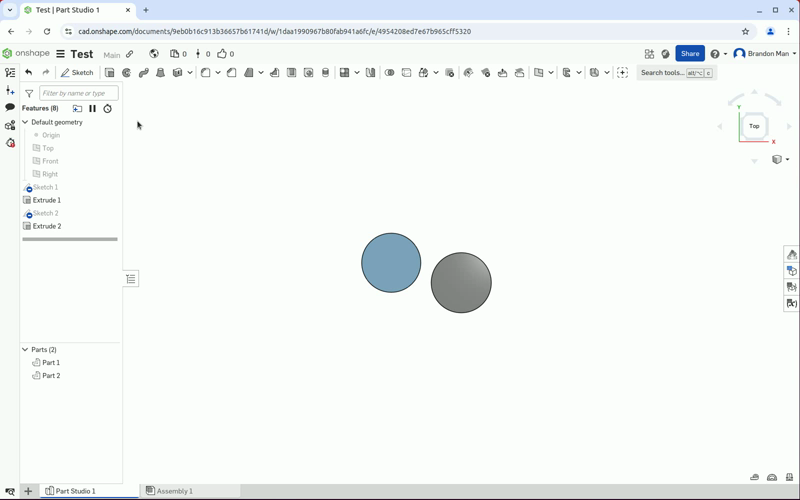
key(shift+h)
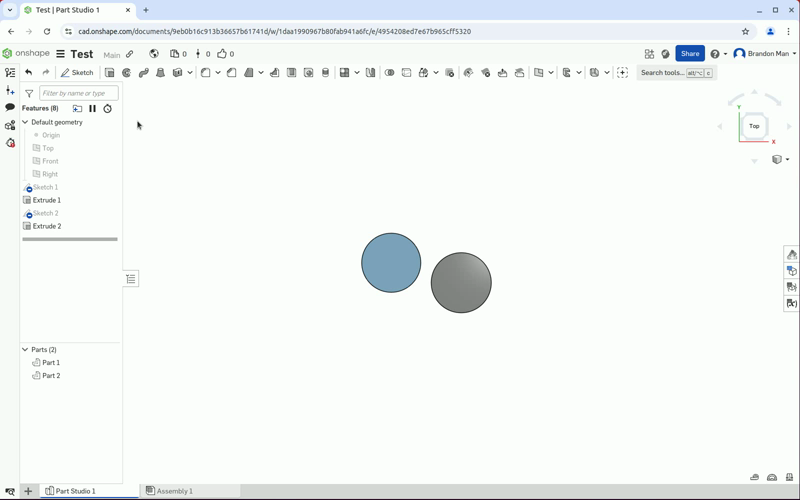
key(shift+h)
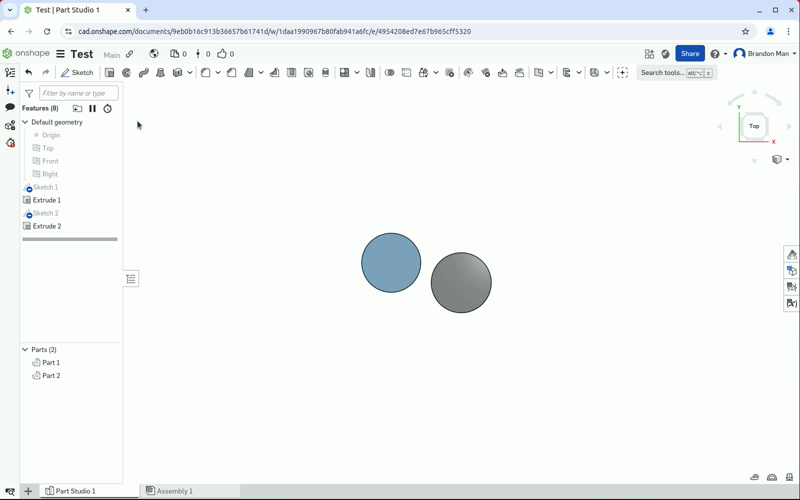
mouse_move(73, 189)
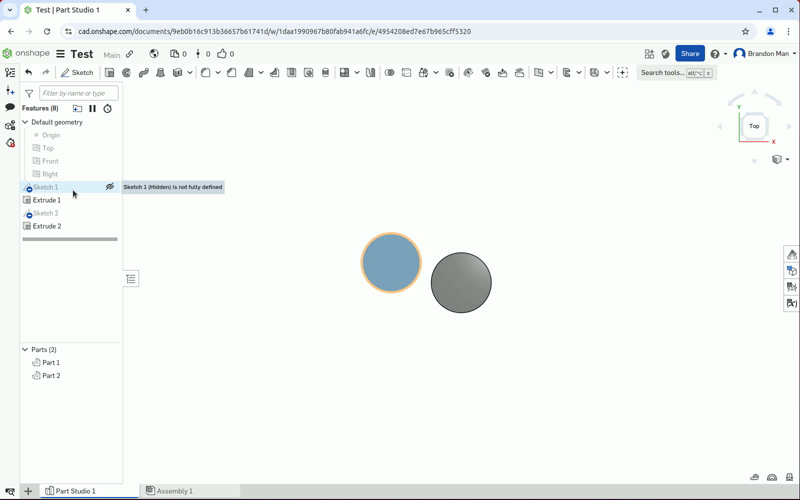
click(73, 189)
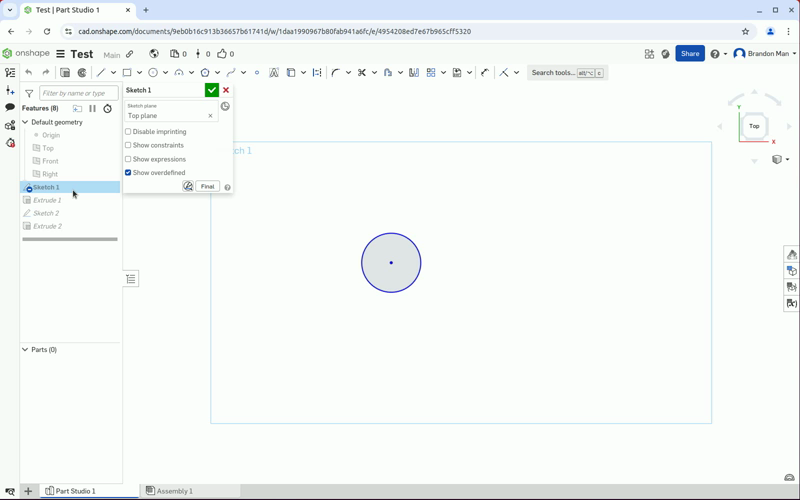
mouse_move(229, 92)
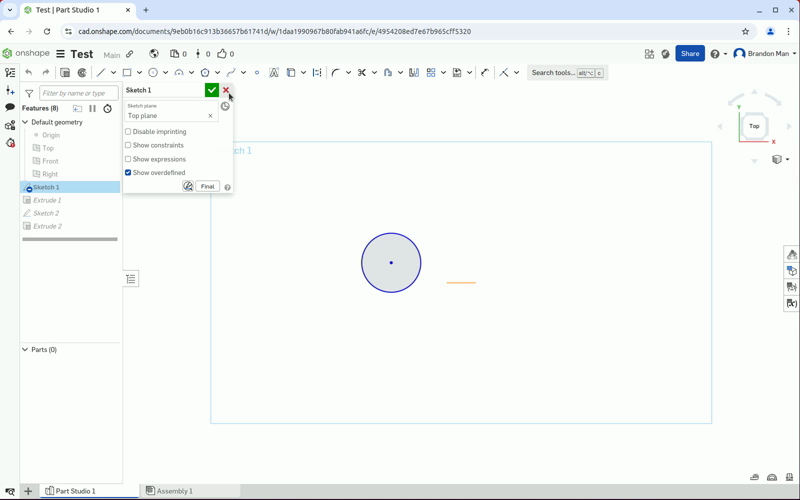
click(229, 92)
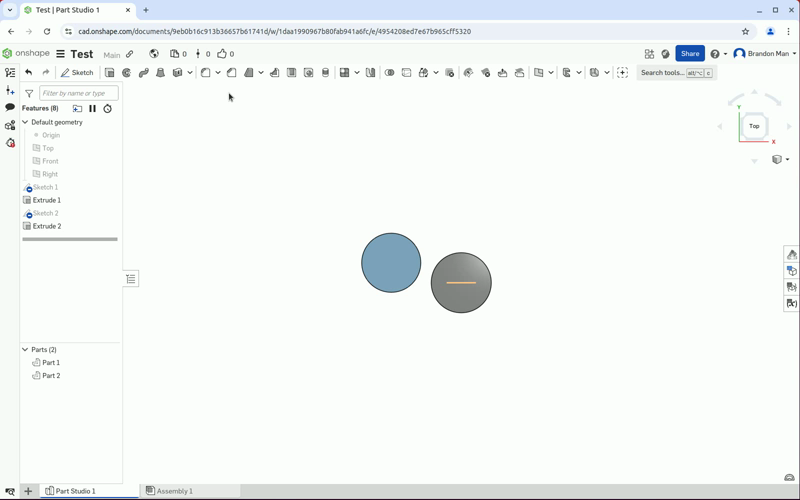
mouse_move(541, 75)
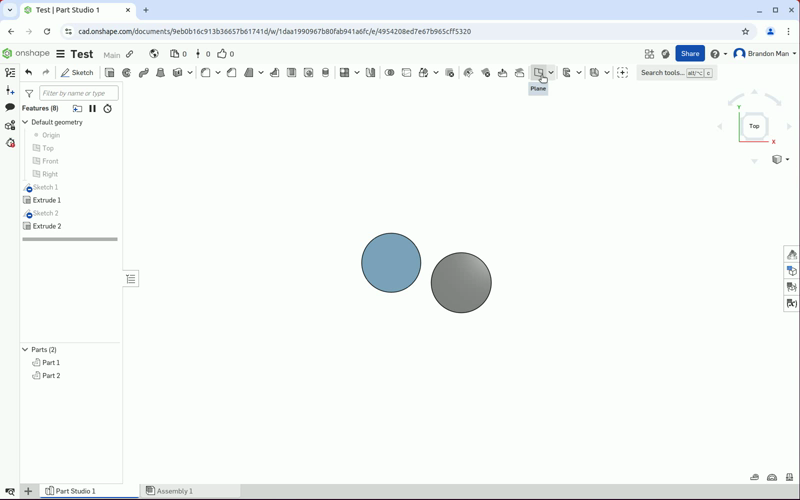
click(541, 75)
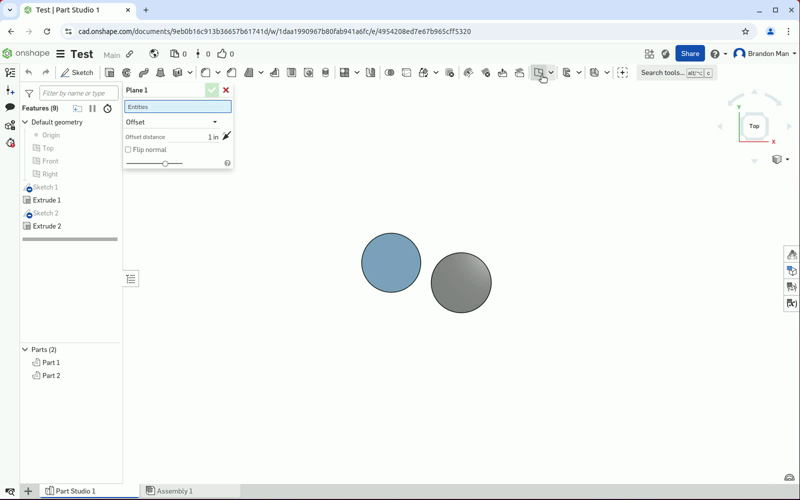
mouse_move(73, 150)
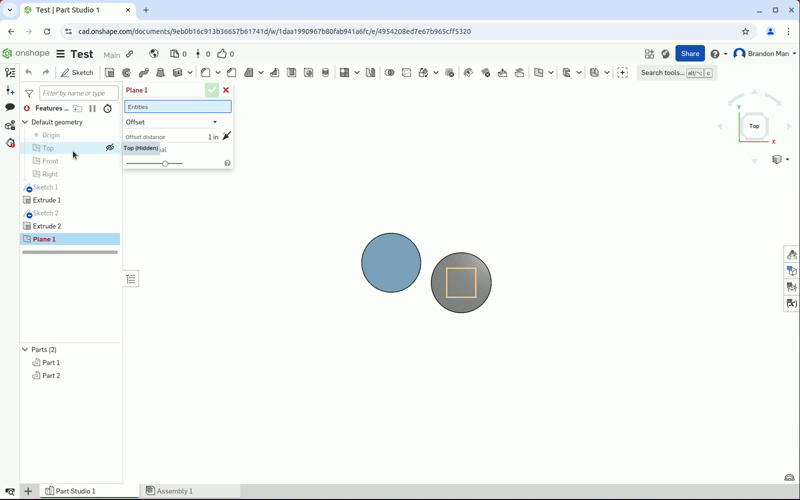
click(73, 150)
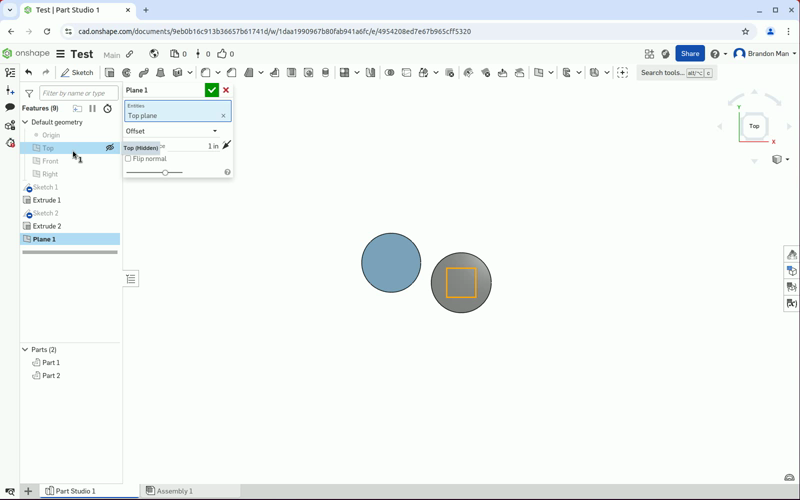
key(tab, 2)
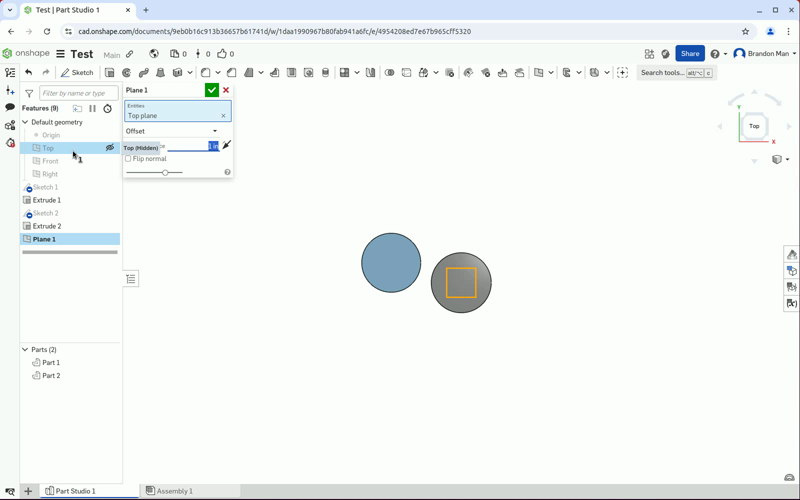
text(9.613)
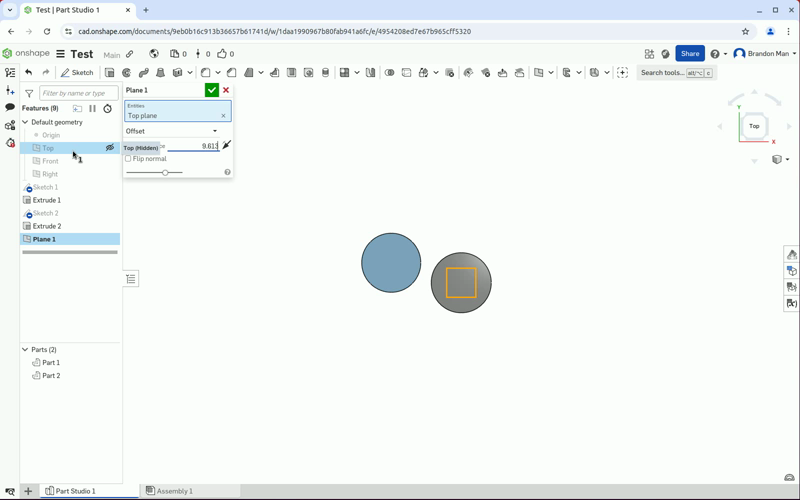
key(enter, 2)
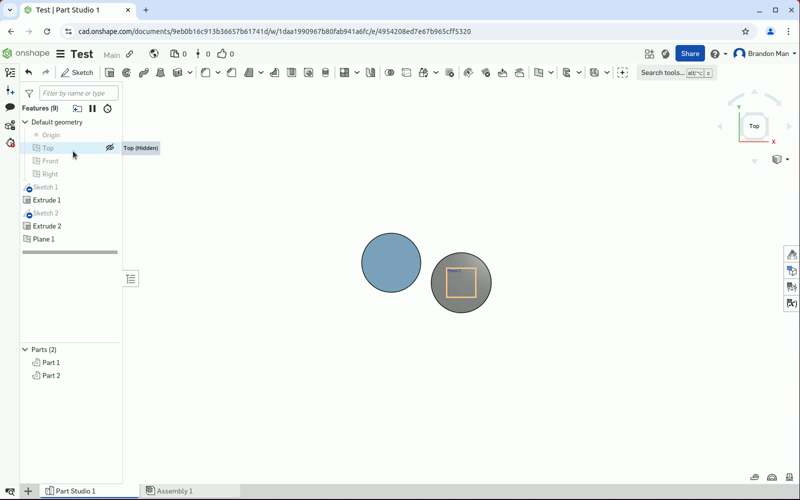
key(shift+s)
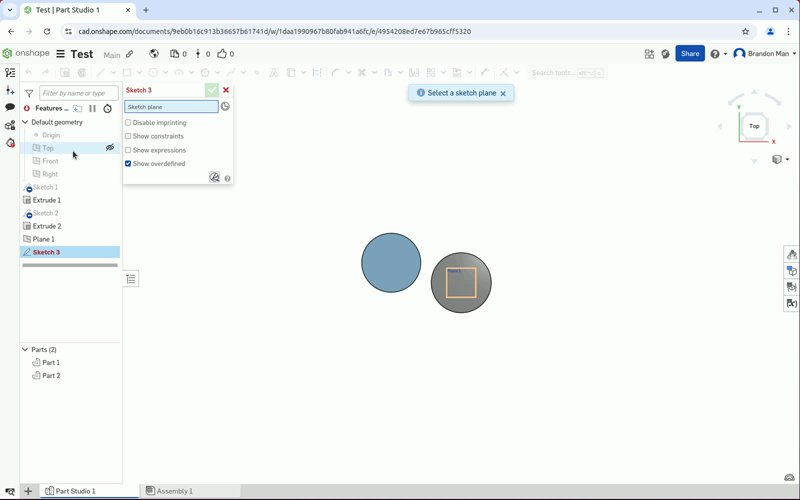
mouse_move(73, 241)
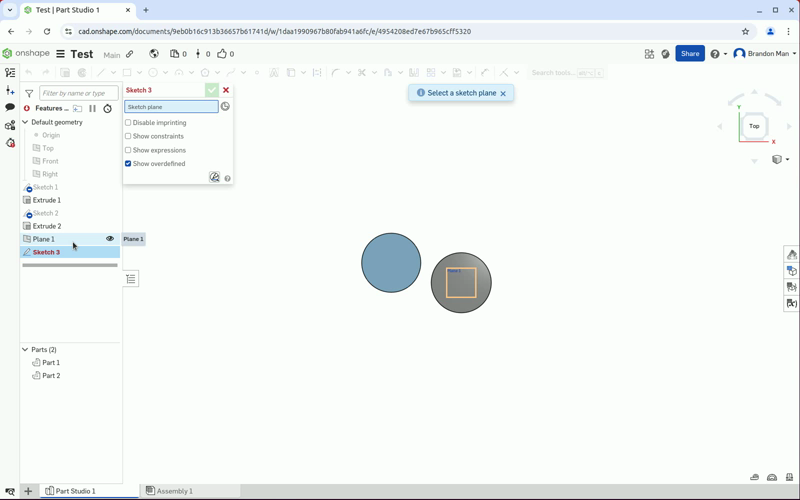
click(73, 241)
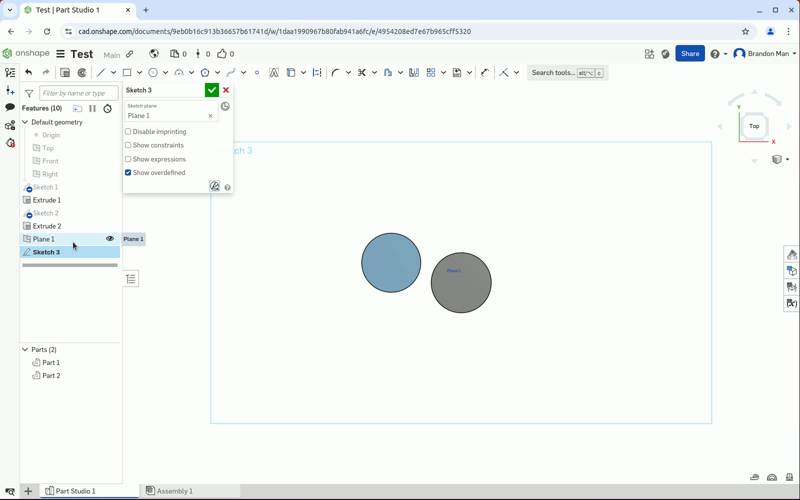
mouse_move(73, 352)
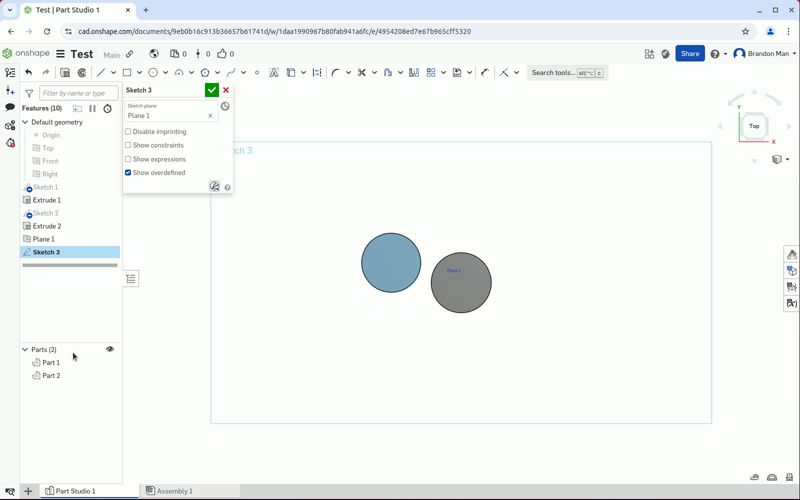
key(y)
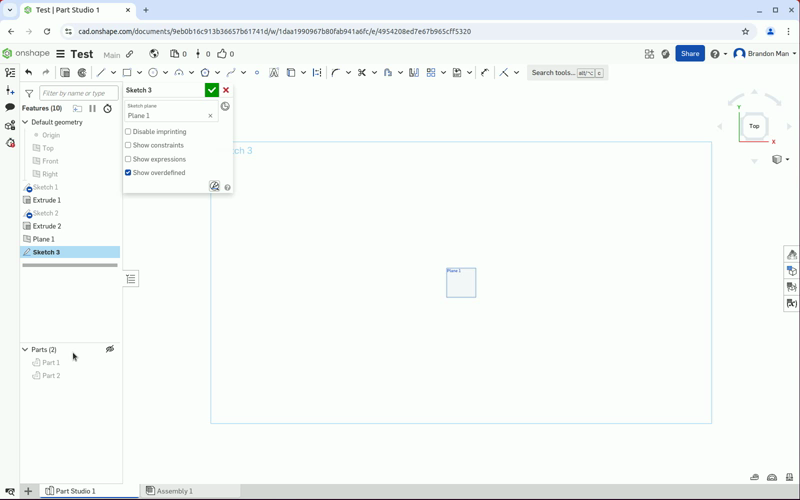
key(c)
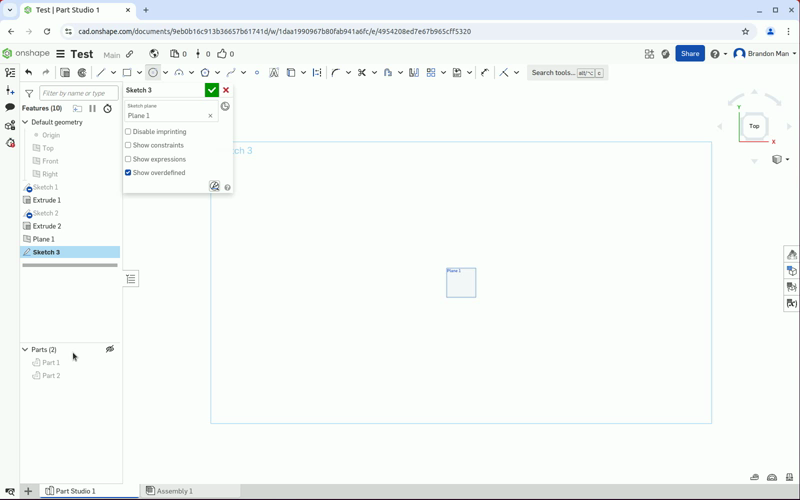
key_down(shift)
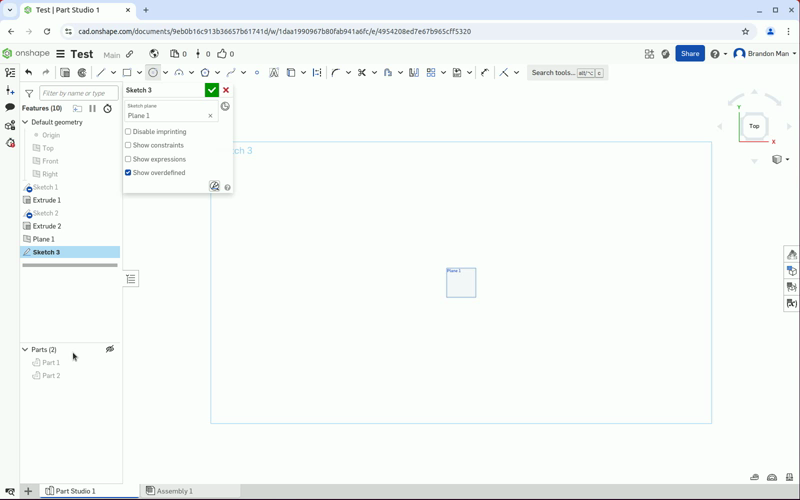
mouse_move(391, 262)
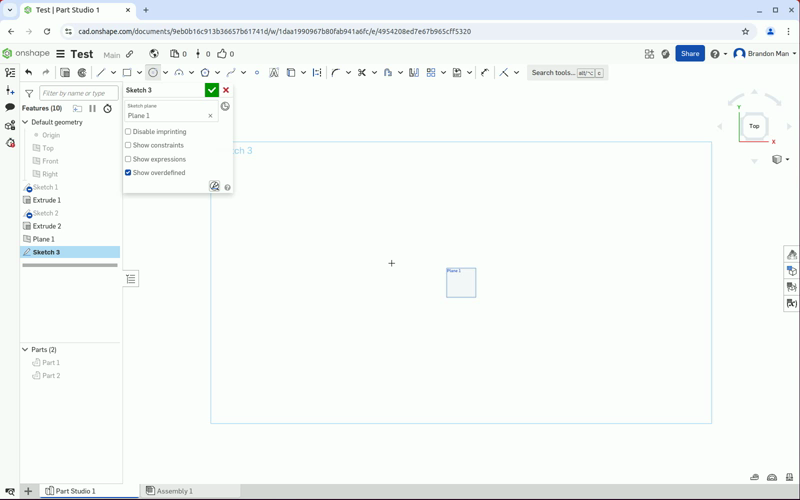
click(391, 262)
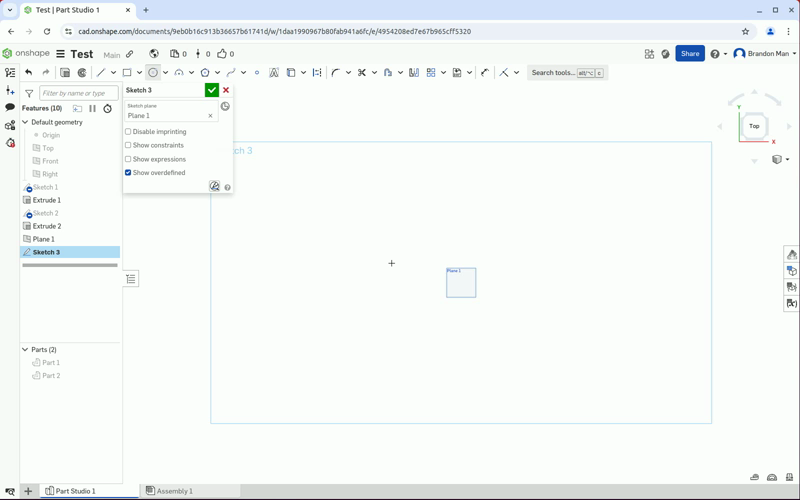
key_up(shift)
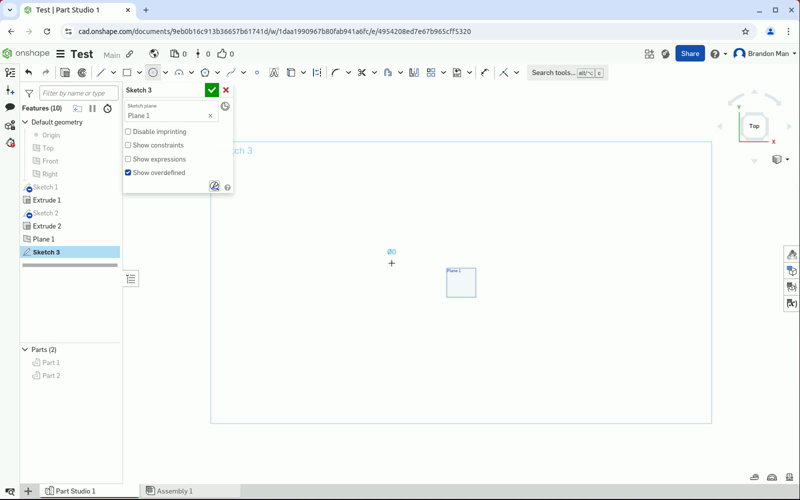
mouse_move(435, 262)
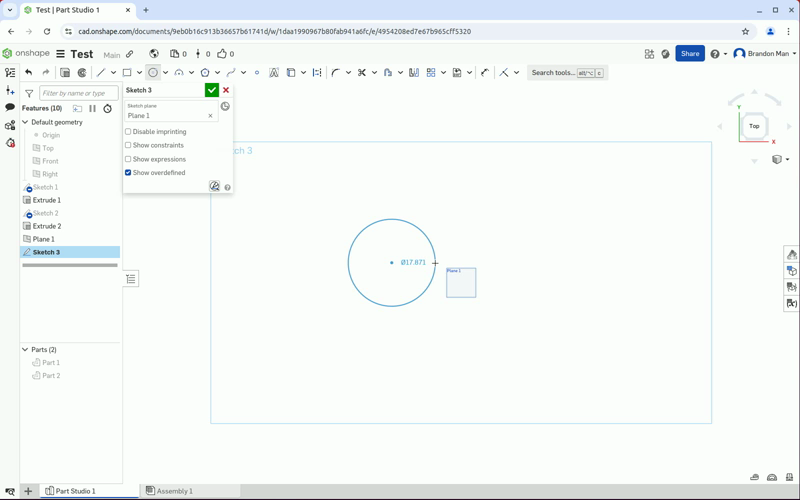
click(435, 262)
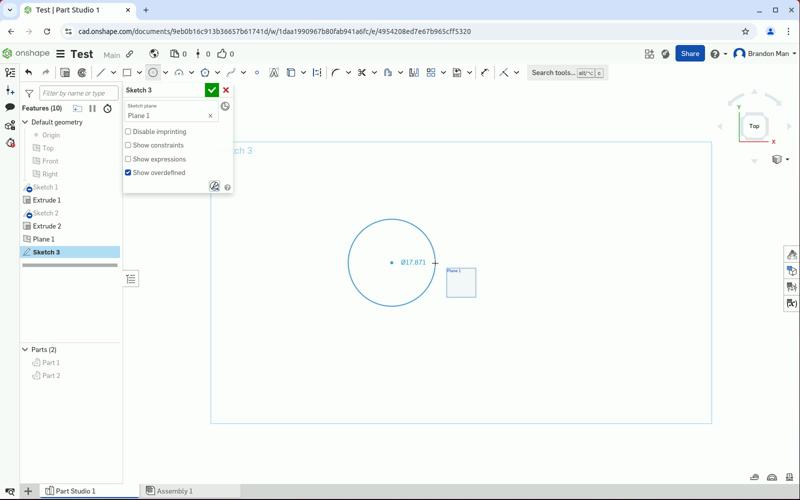
key(esc)
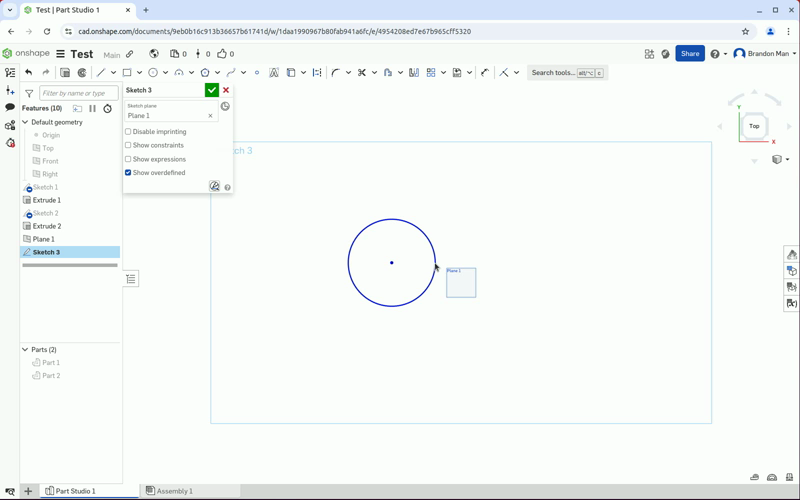
key(c)
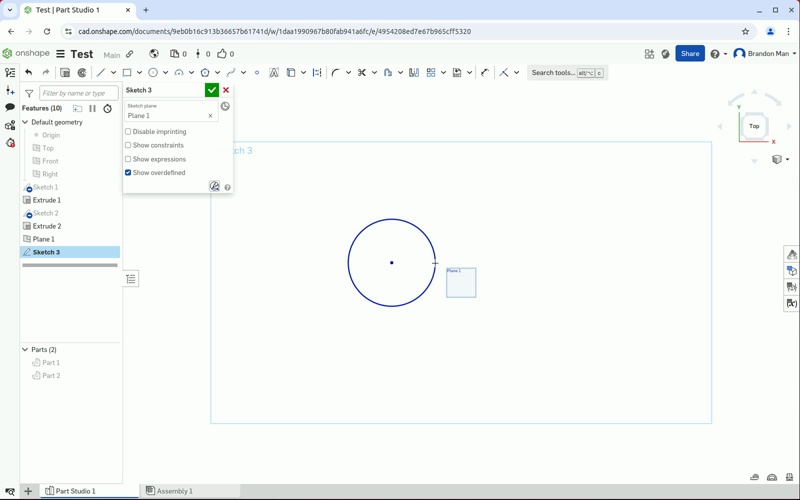
key_down(shift)
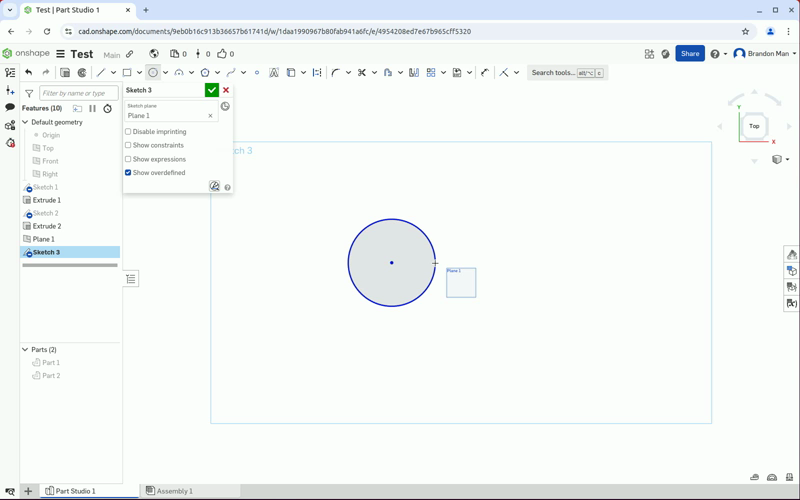
mouse_move(391, 262)
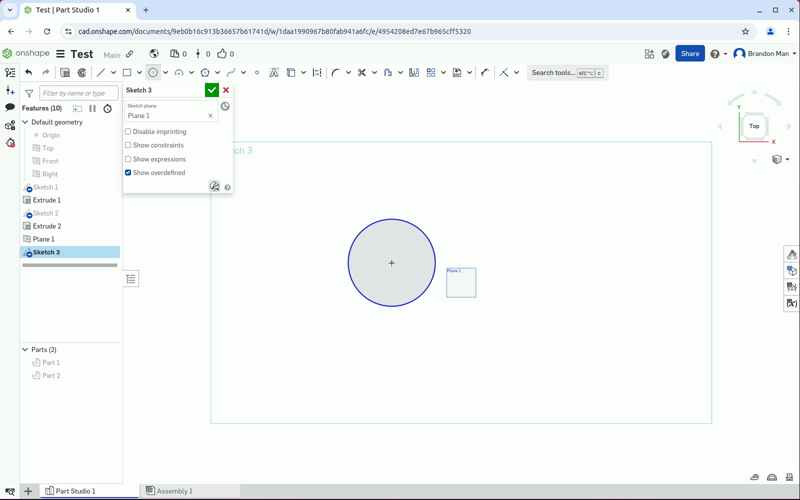
click(391, 262)
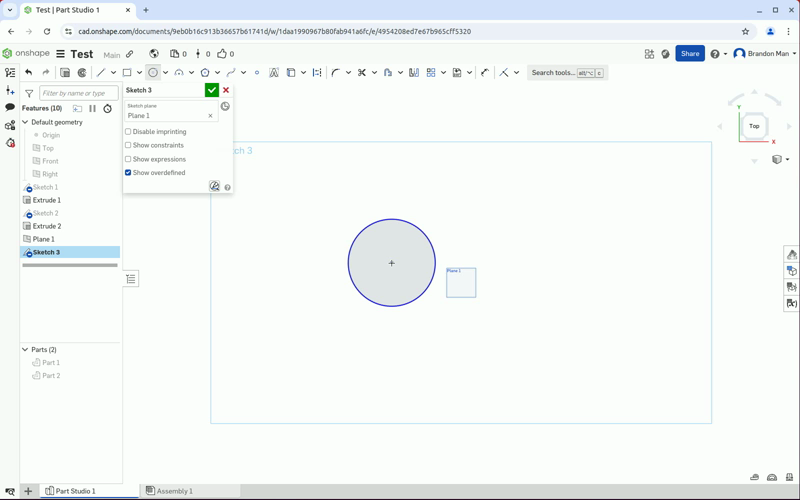
key_up(shift)
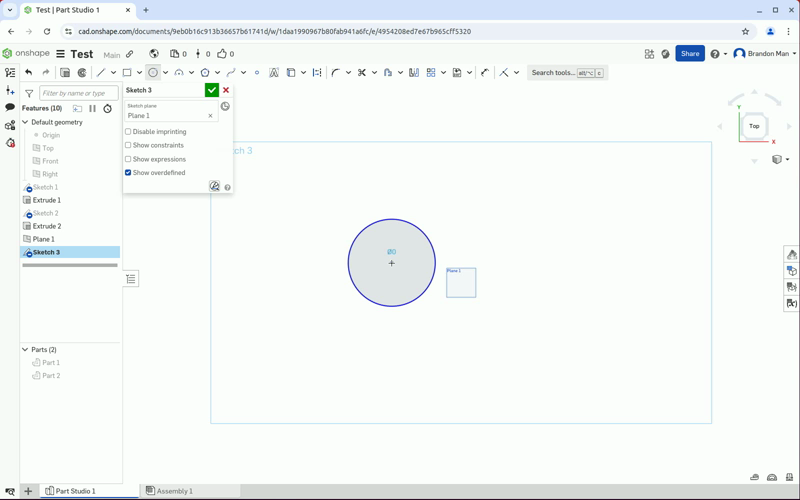
mouse_move(421, 262)
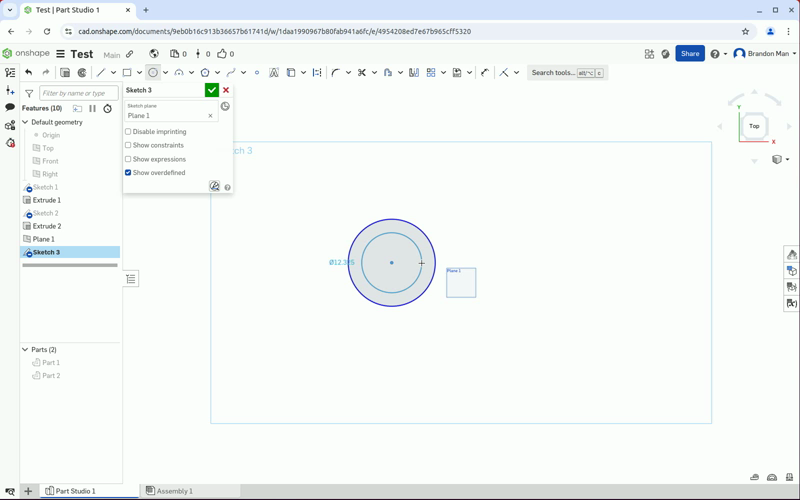
click(421, 262)
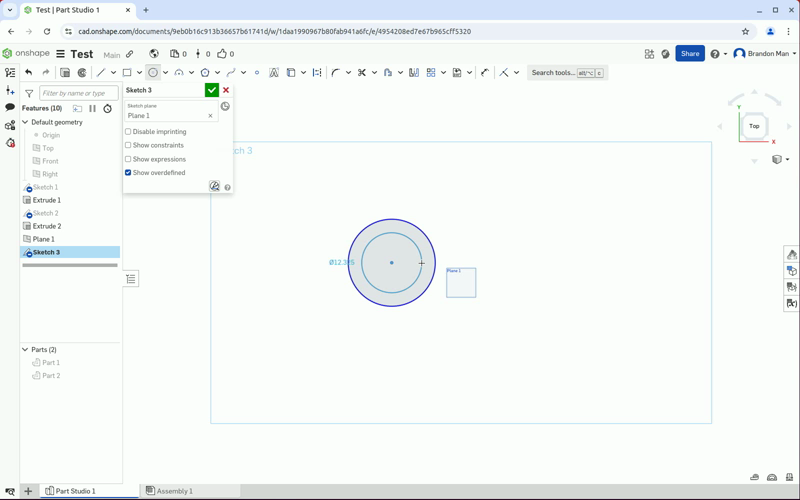
key(esc)
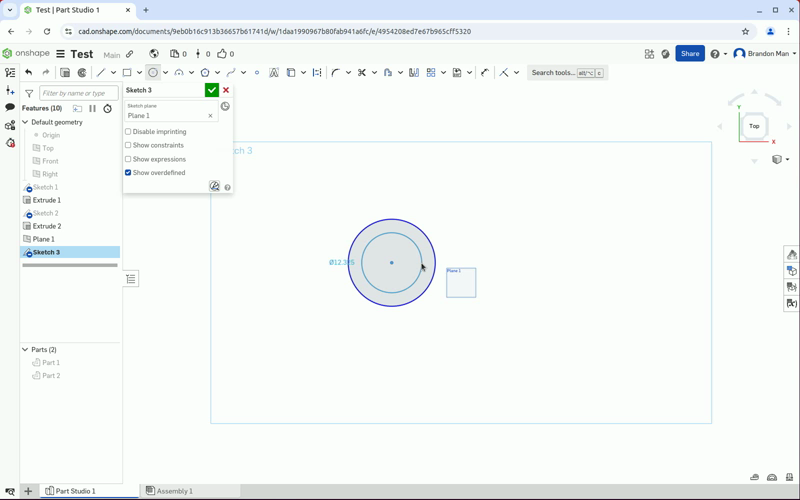
mouse_move(365, 286)
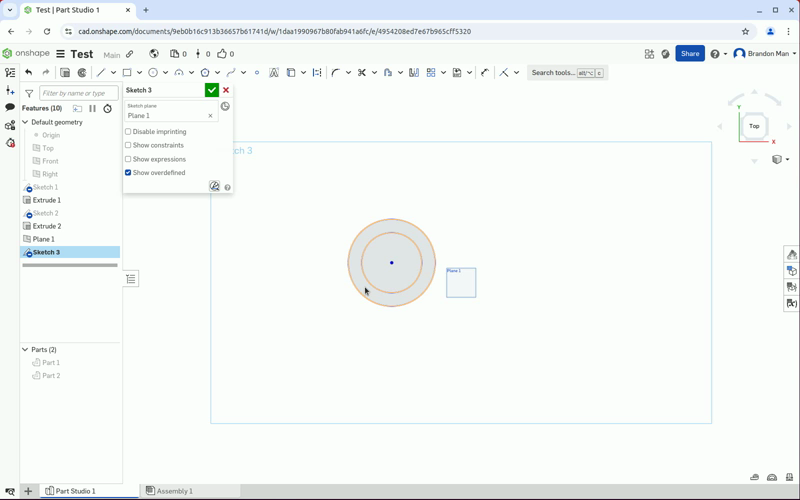
click(365, 286)
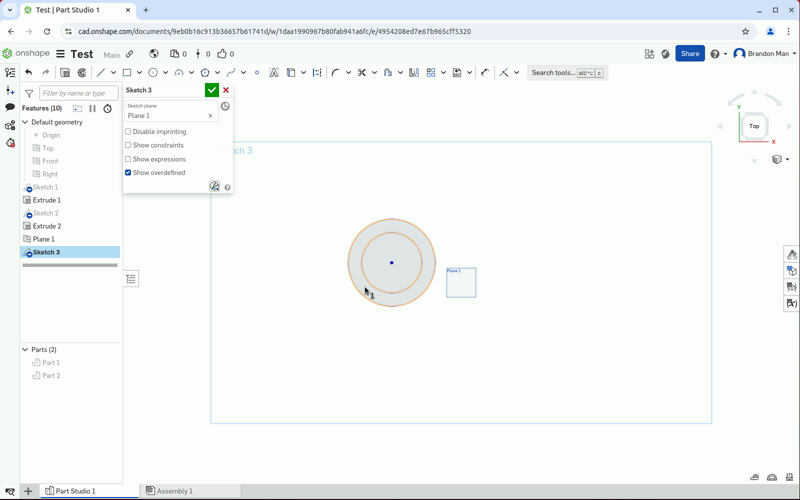
mouse_move(73, 352)
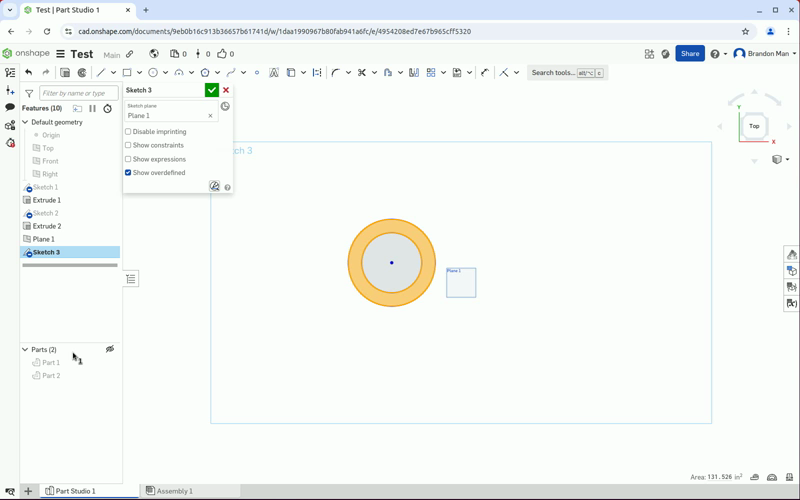
key(shift+y)
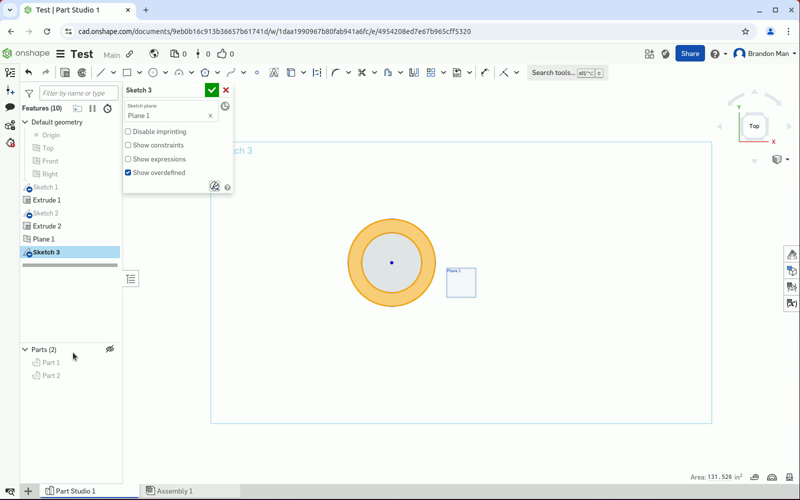
key(shift+e)
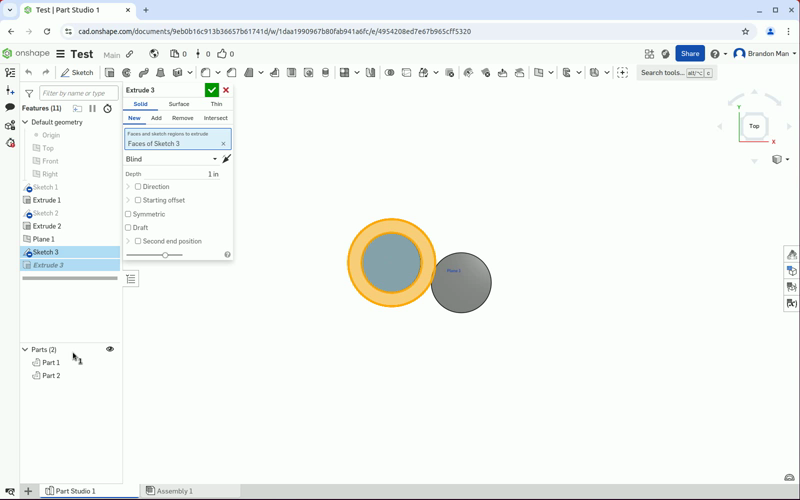
mouse_move(143, 106)
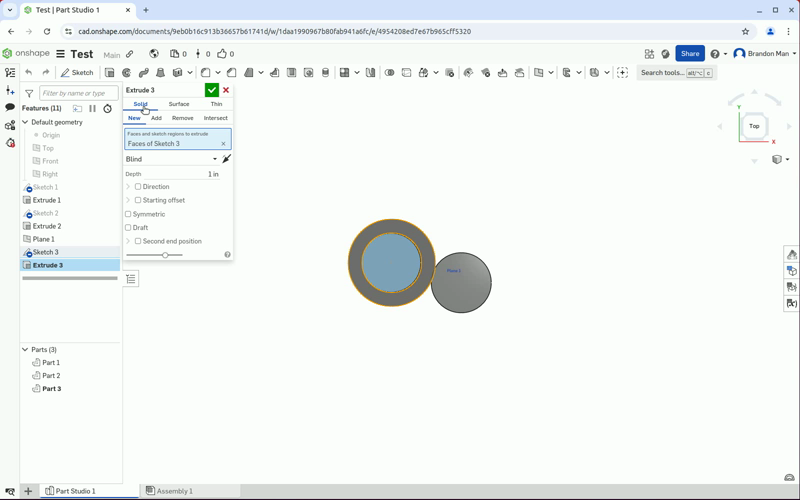
click(143, 106)
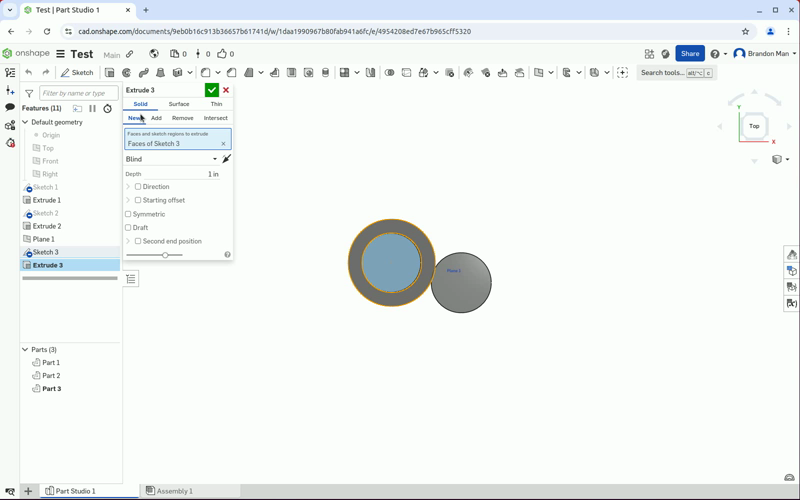
mouse_move(137, 120)
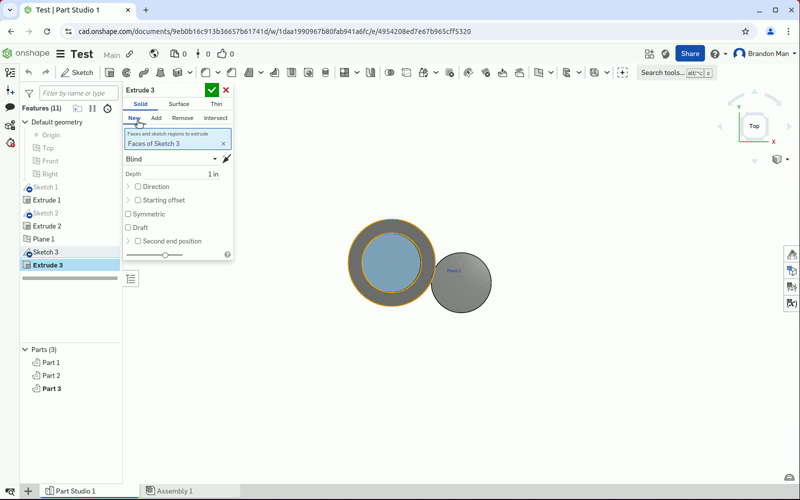
click(137, 120)
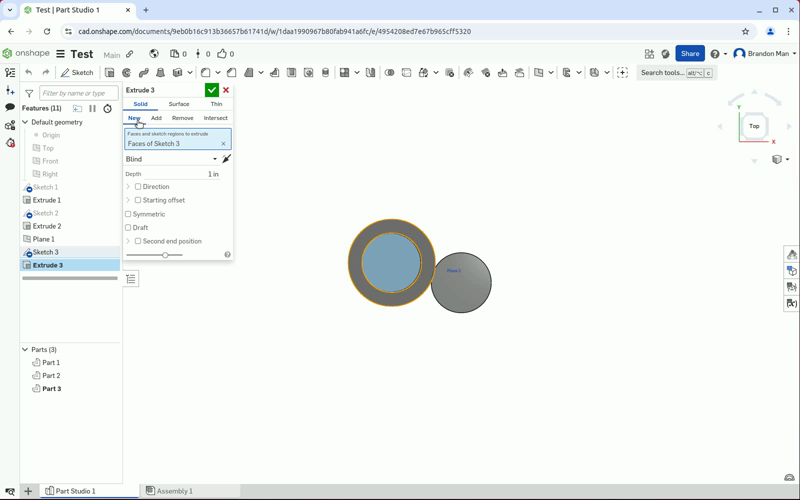
key(tab, 4)
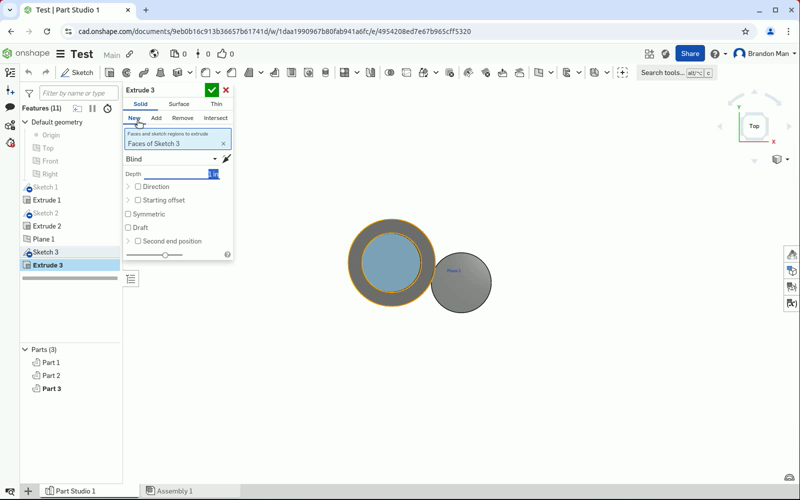
text(5.777)
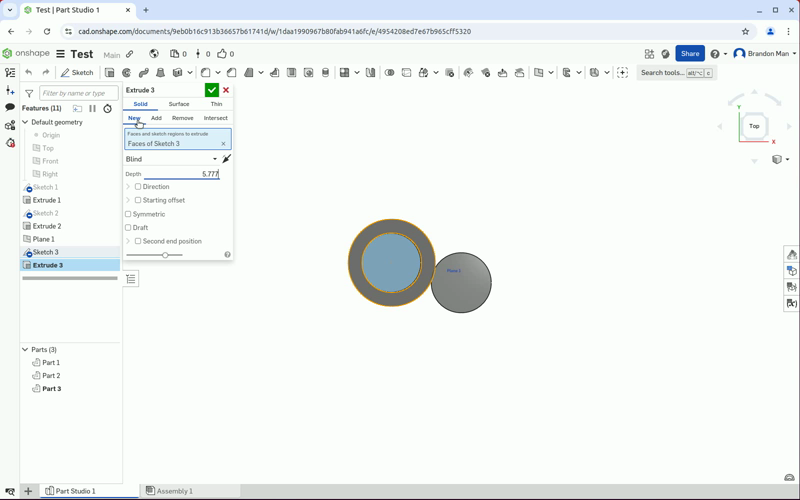
key(enter)
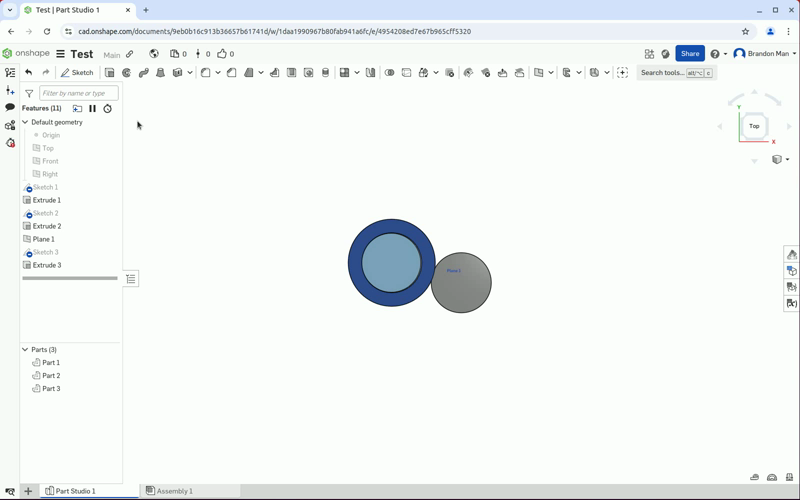
key(shift+h)
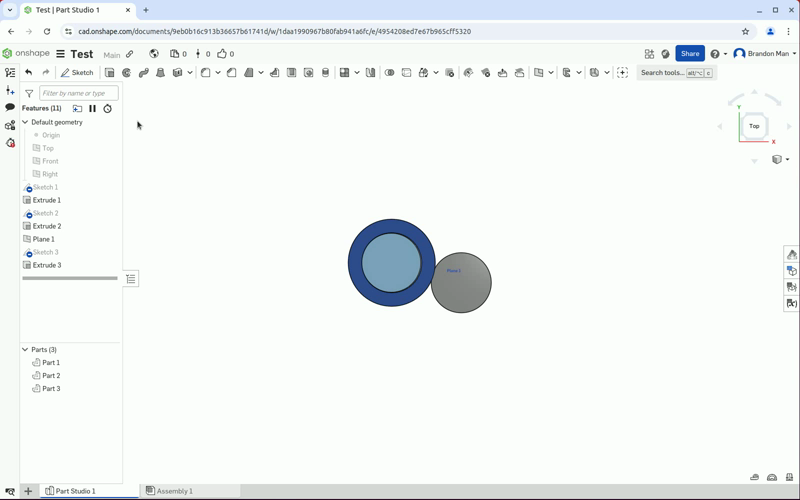
key(shift+h)
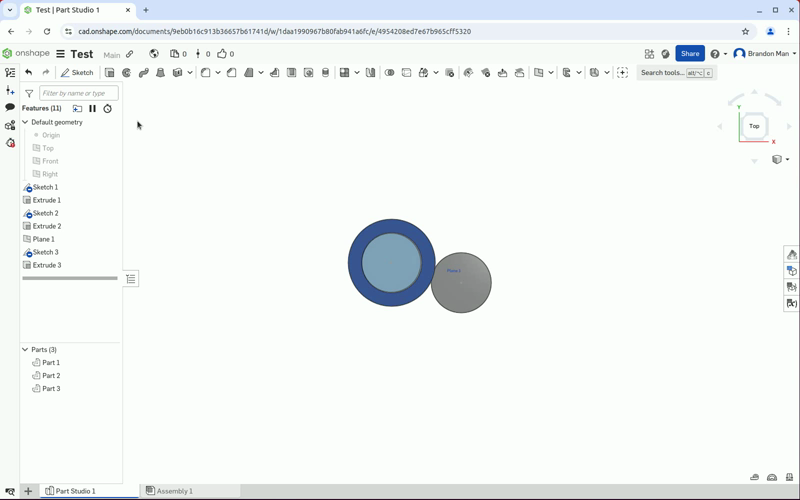
key(shift+7)
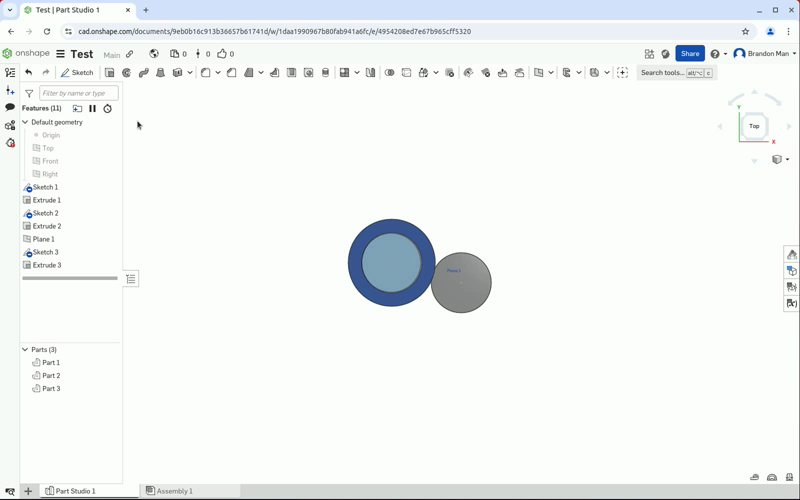
key(up, 3)
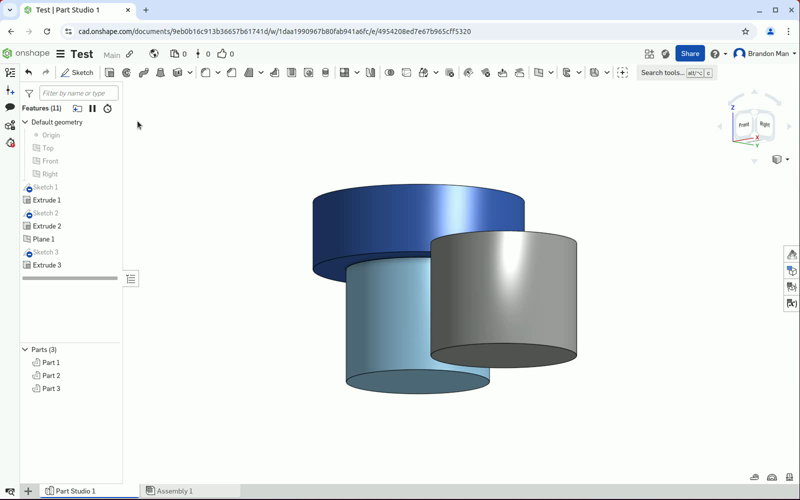
key(left, 3)
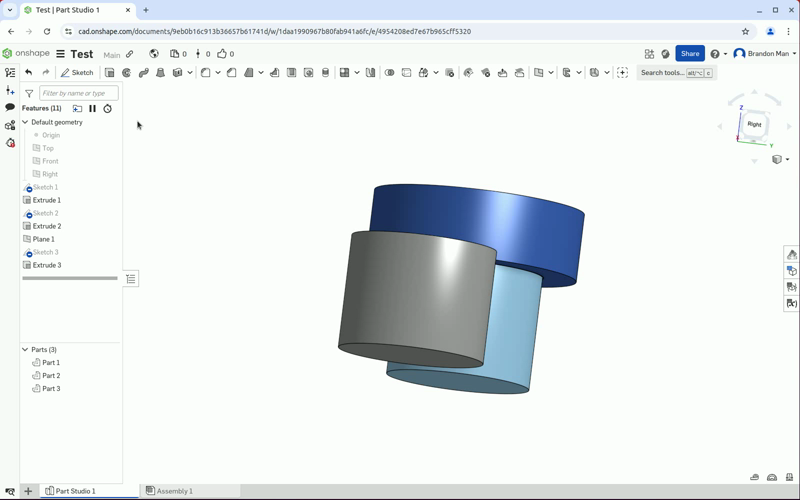
key(right, 3)
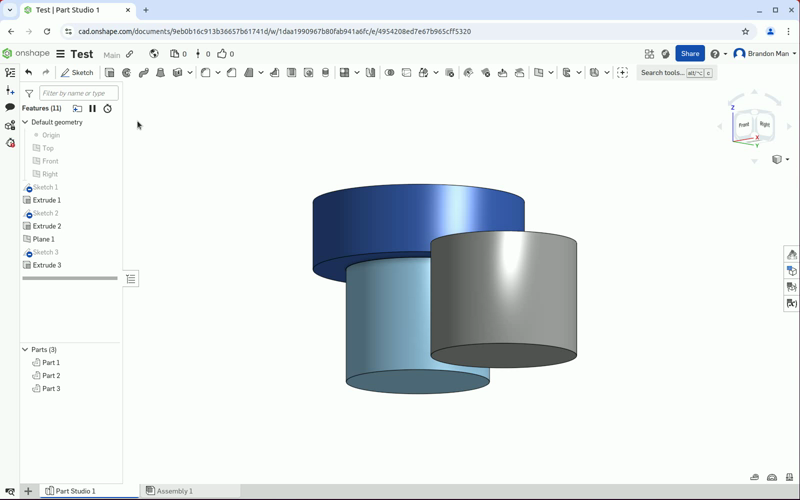
key(down, 3)
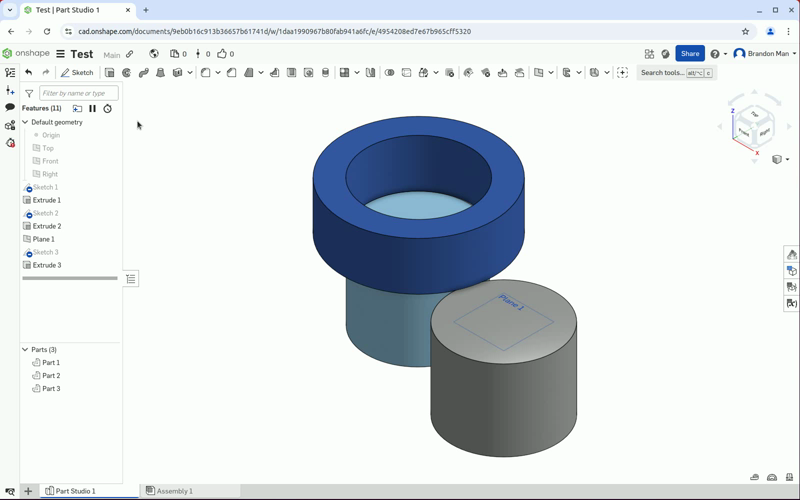
mouse_move(73, 189)
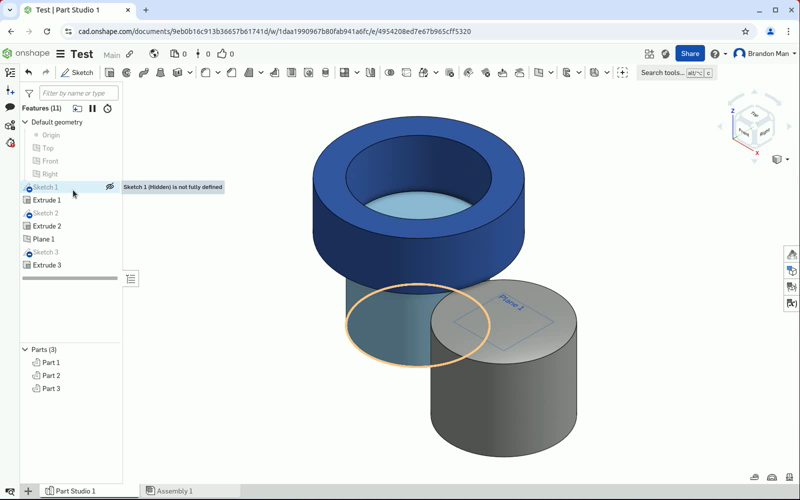
click(73, 189)